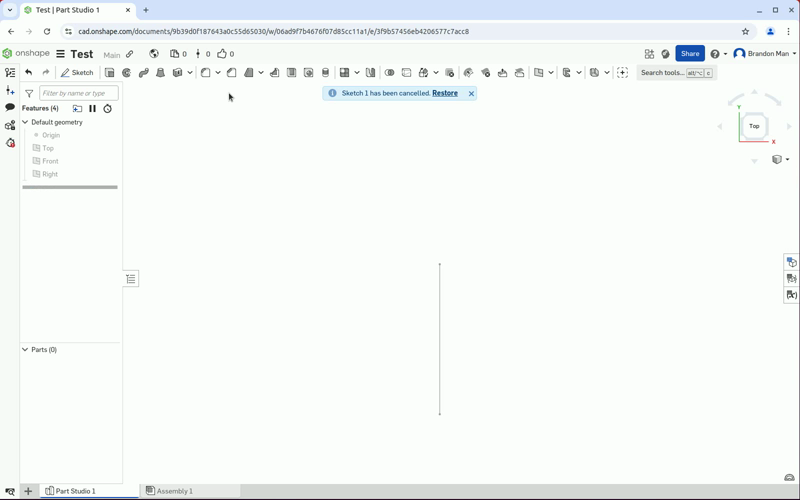
key(shift+h)
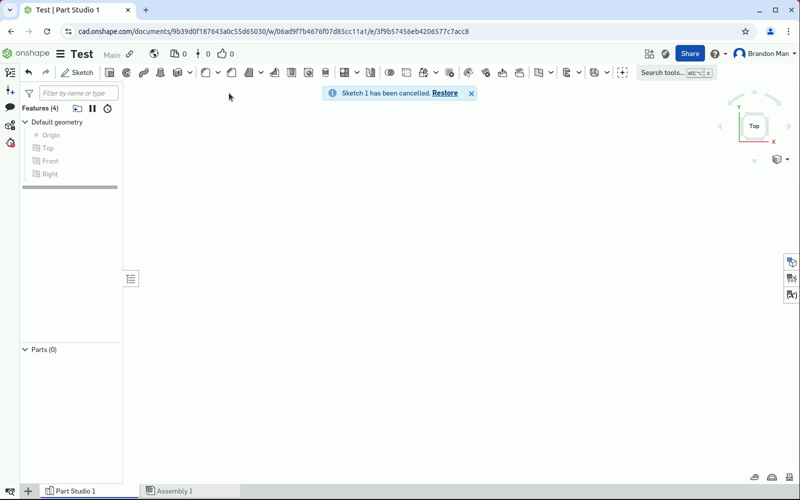
mouse_move(73, 352)
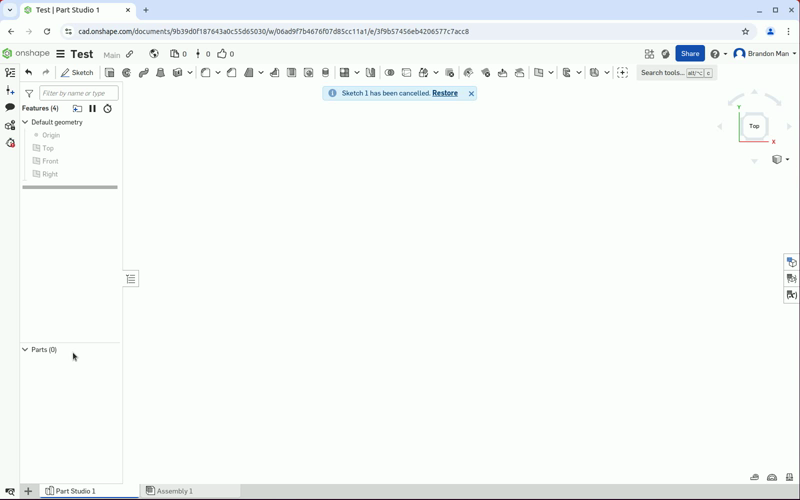
key(y)
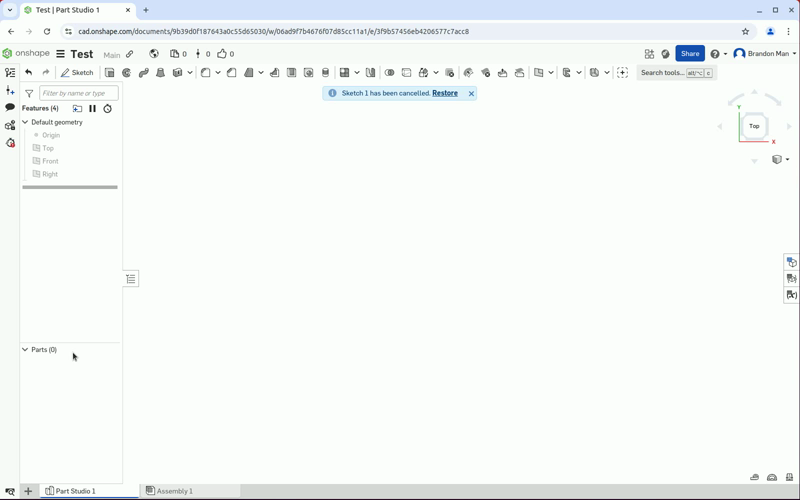
key(shift+p)
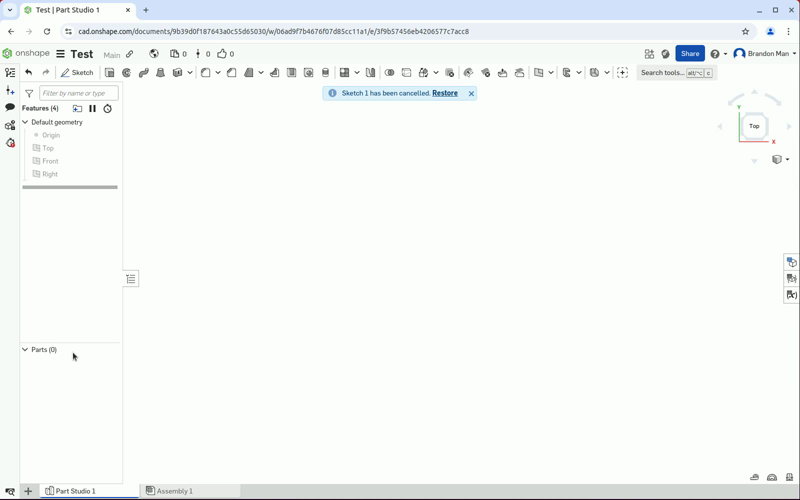
key(space)
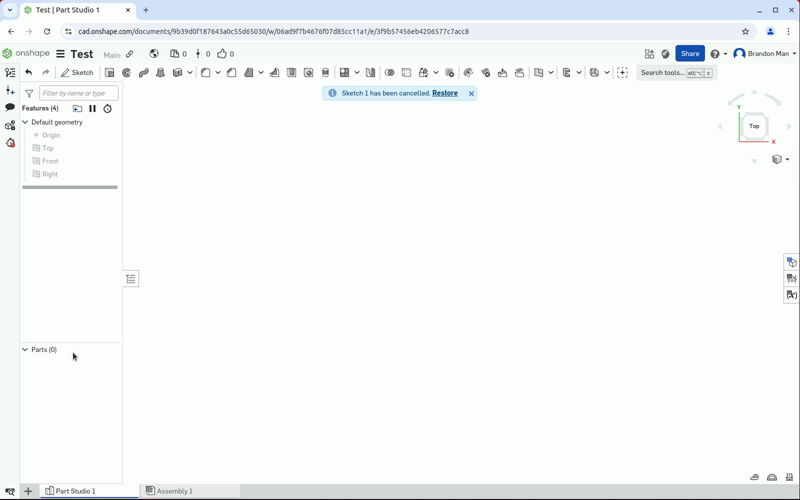
key_down(shift)
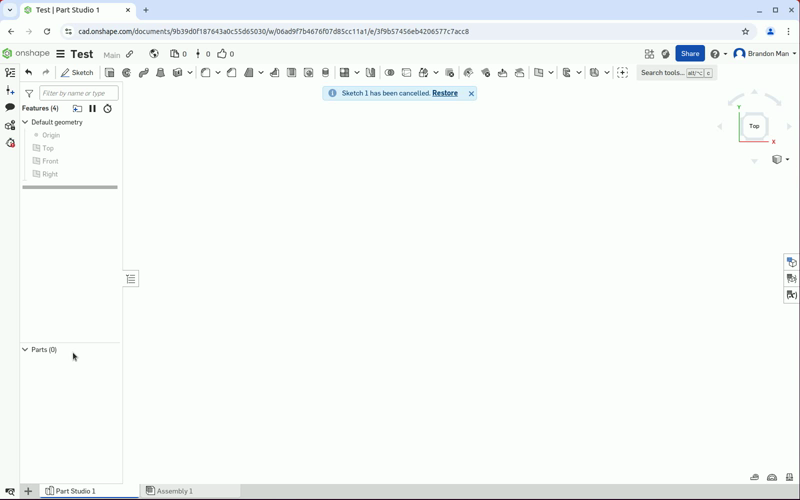
key(up)
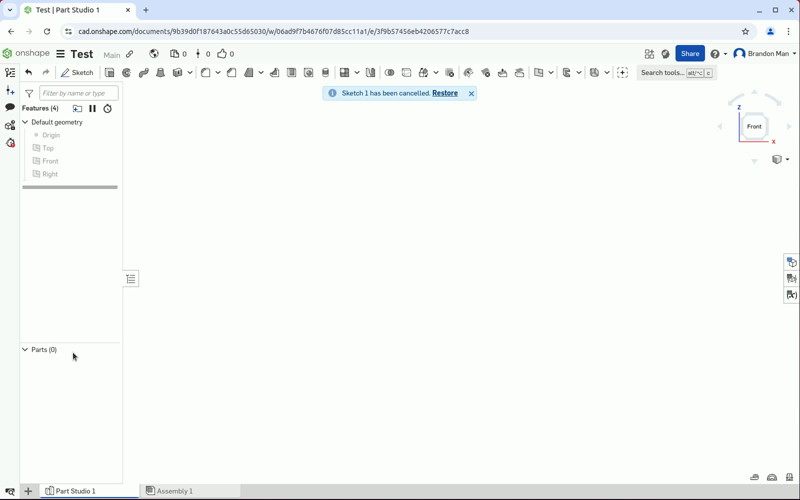
key_up(shift)
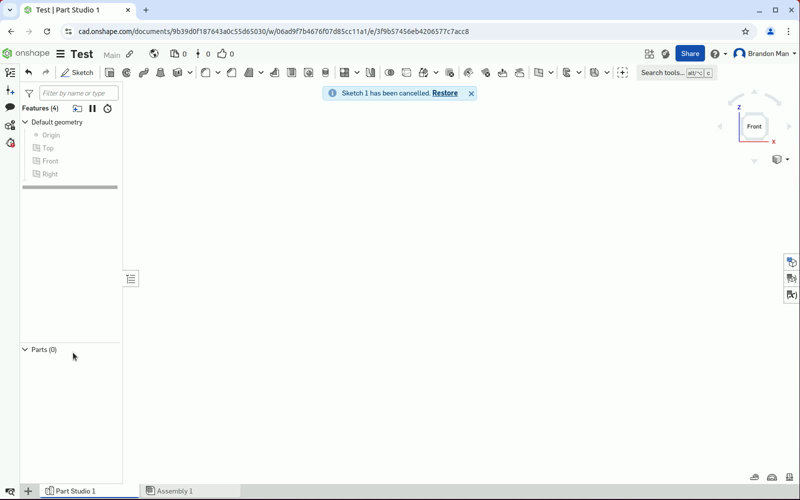
key(space)
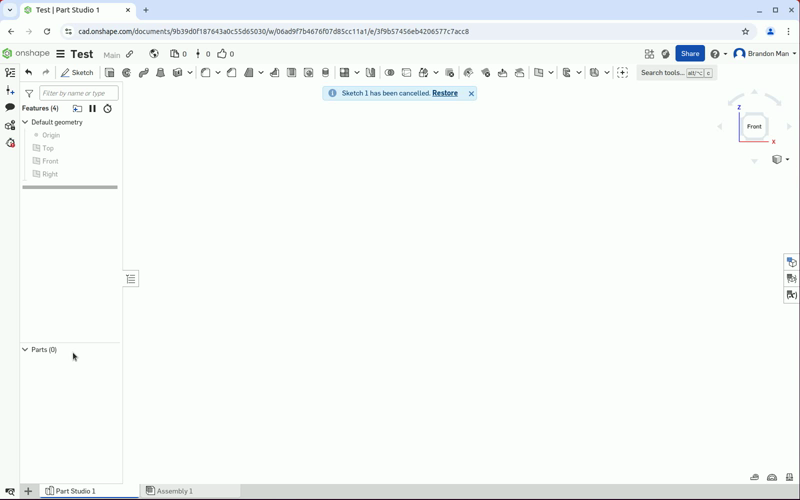
key_down(shift)
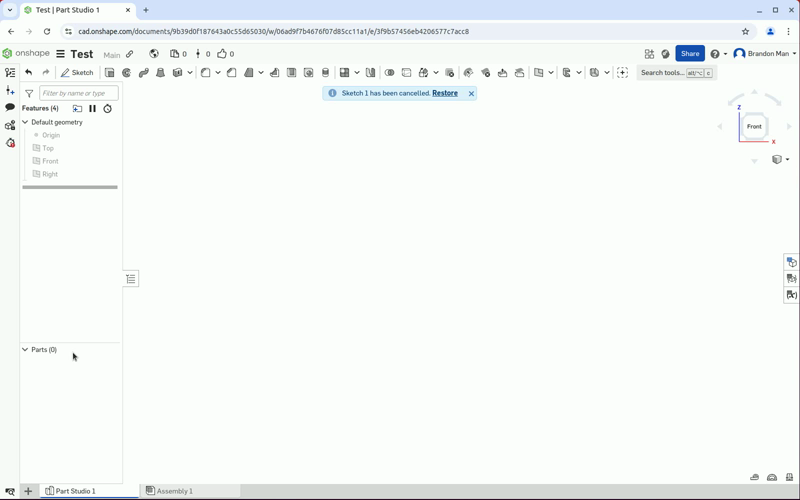
key(left)
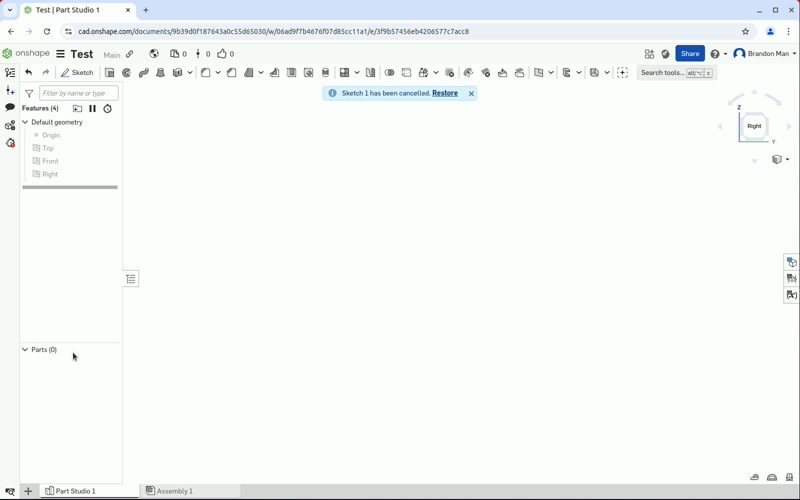
key_up(shift)
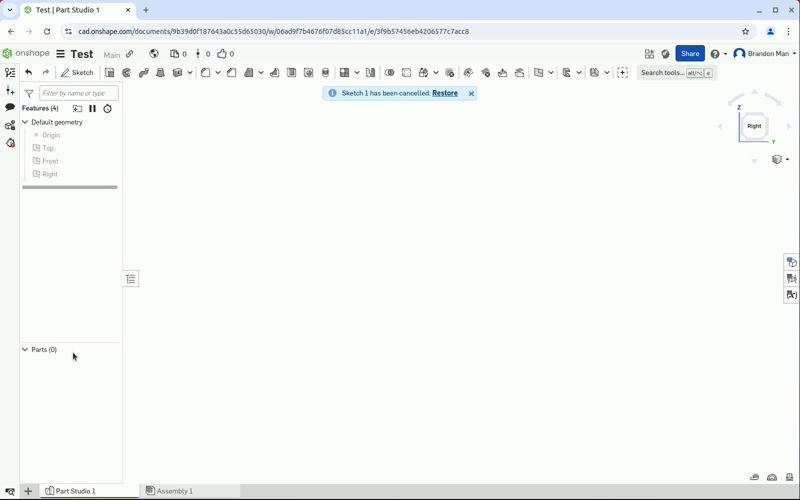
mouse_move(73, 352)
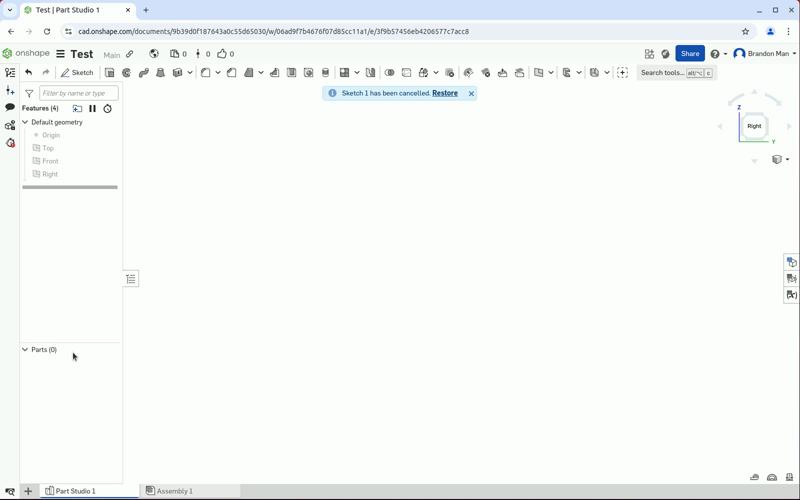
key(shift+y)
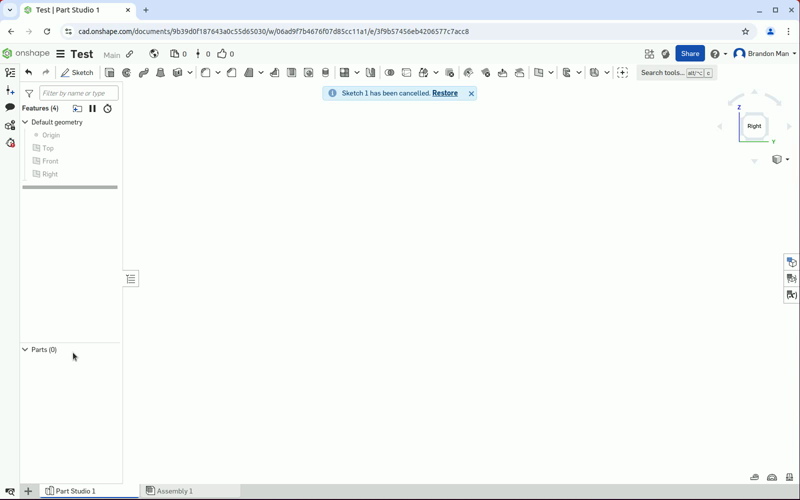
key(shift+s)
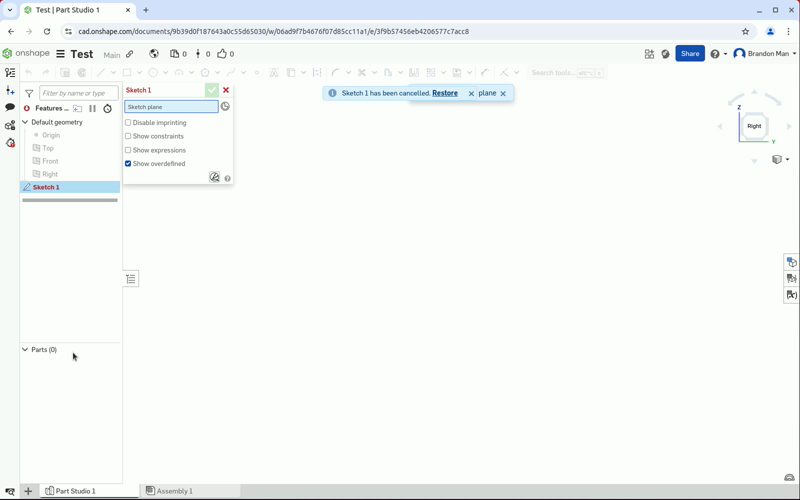
mouse_move(73, 176)
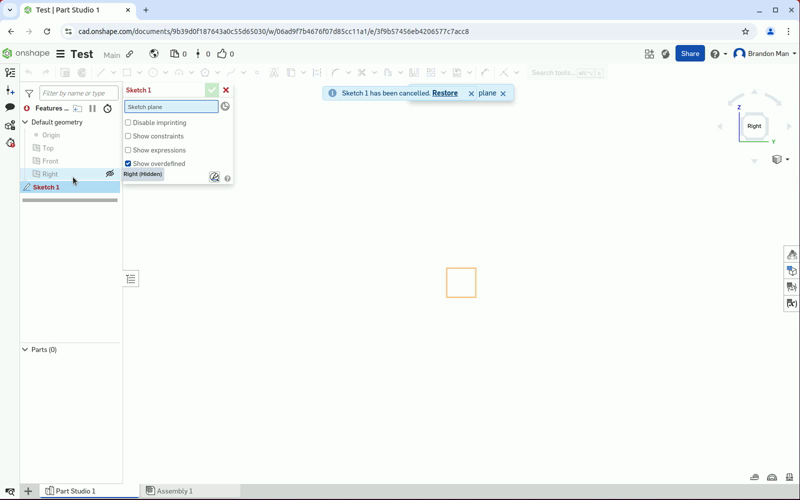
click(73, 176)
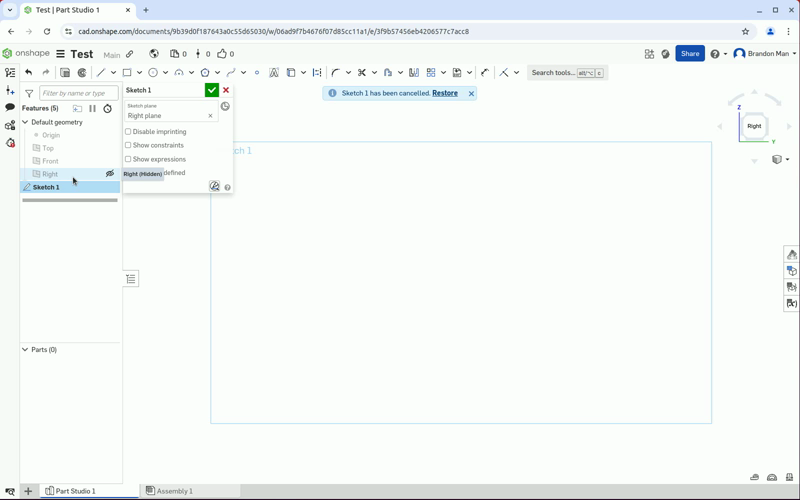
mouse_move(73, 352)
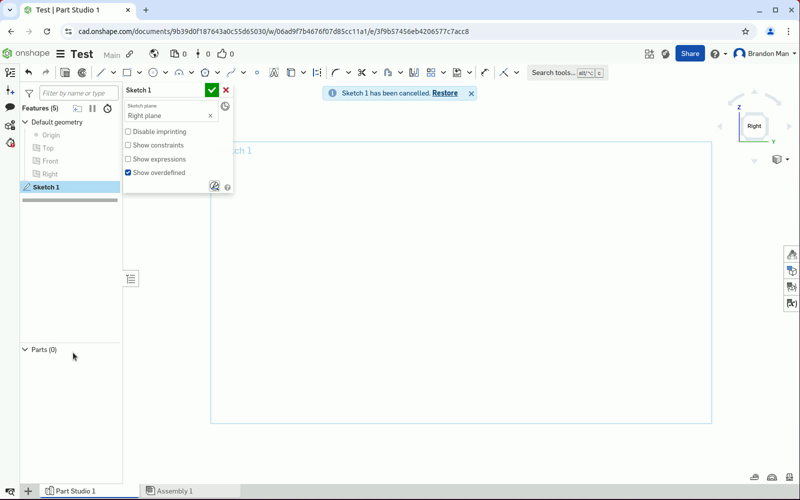
key(y)
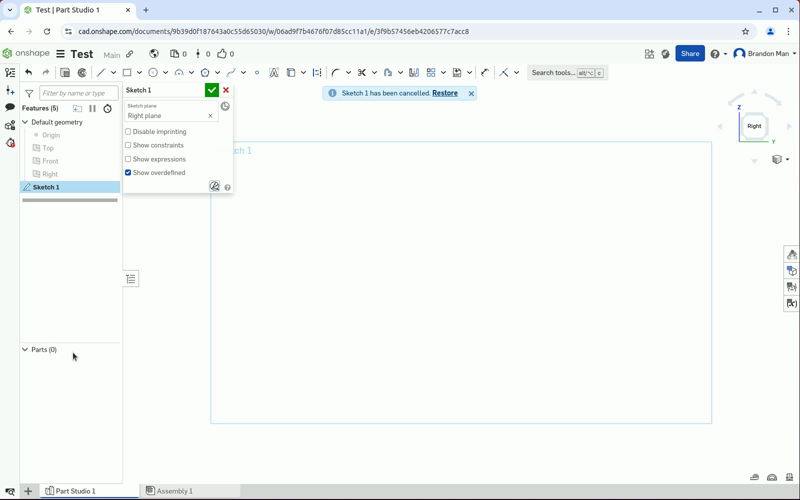
key(c)
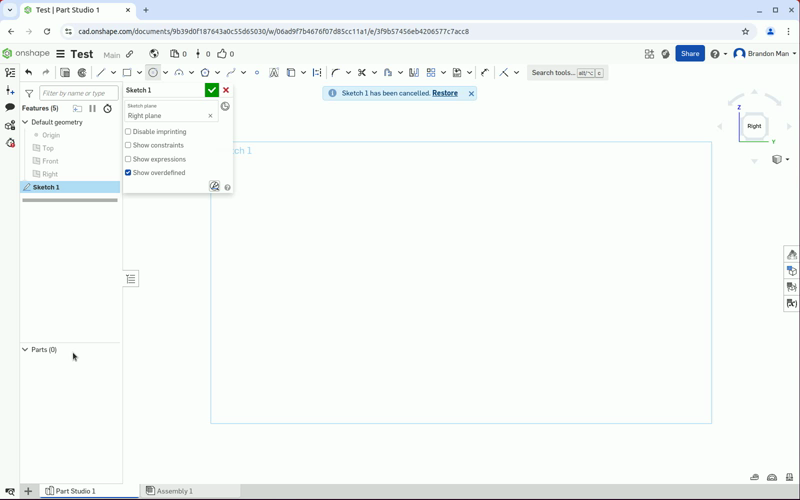
key_down(shift)
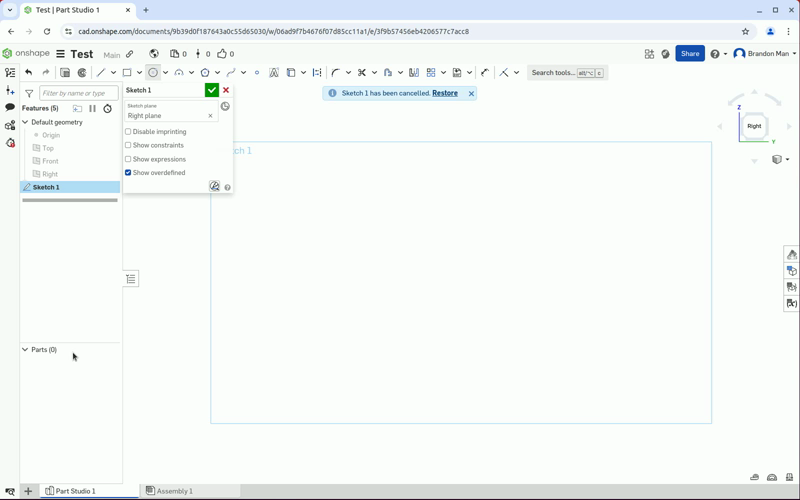
mouse_move(461, 282)
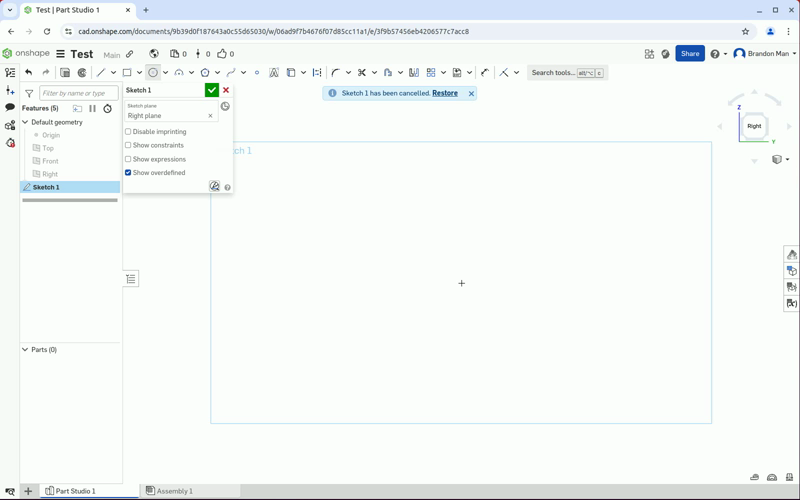
click(461, 282)
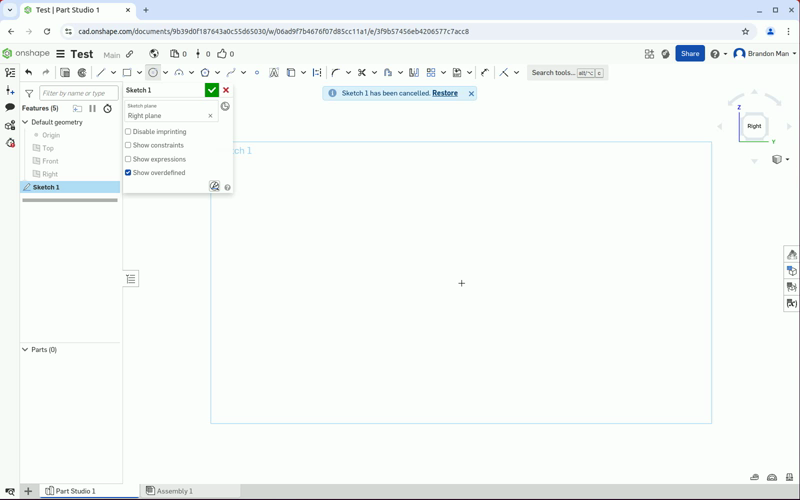
key_up(shift)
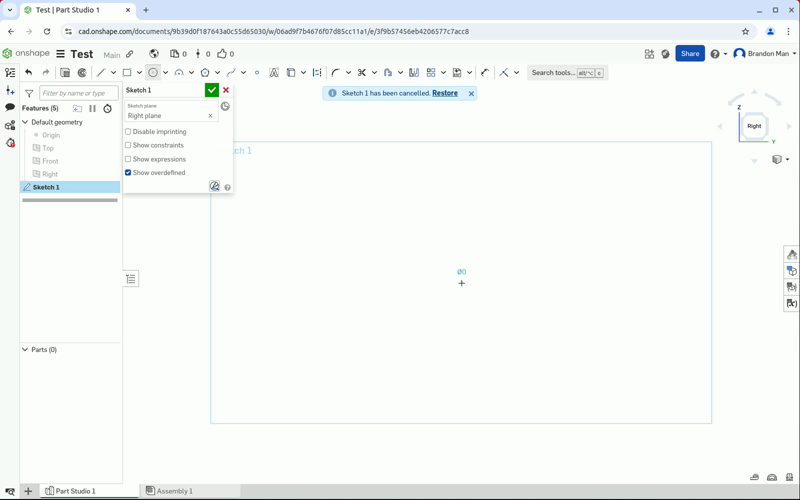
mouse_move(466, 282)
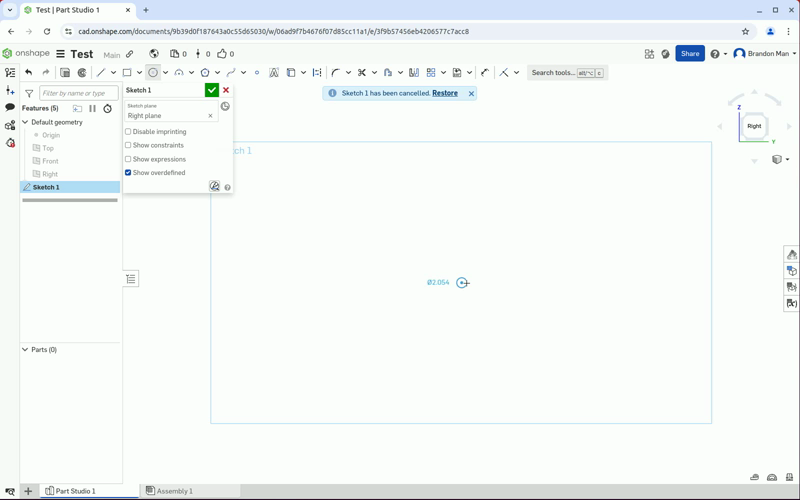
click(466, 282)
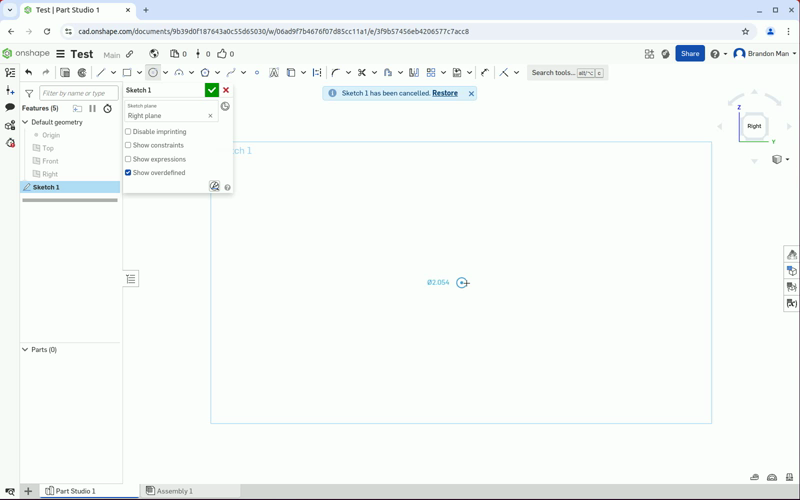
key(esc)
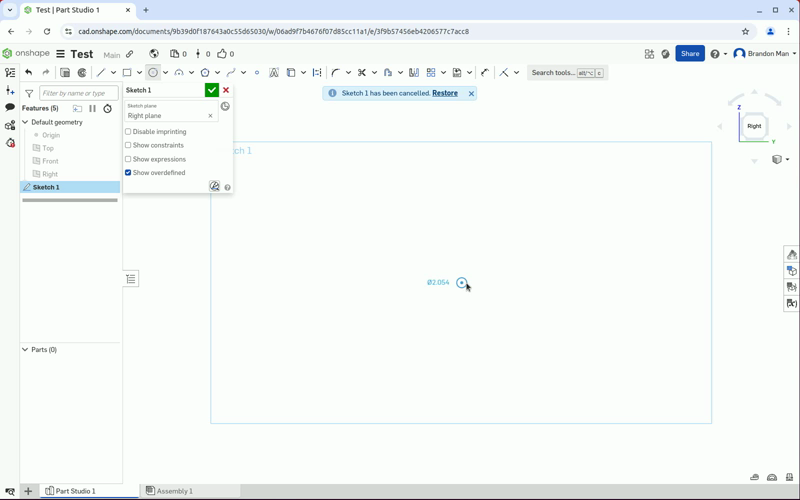
mouse_move(464, 281)
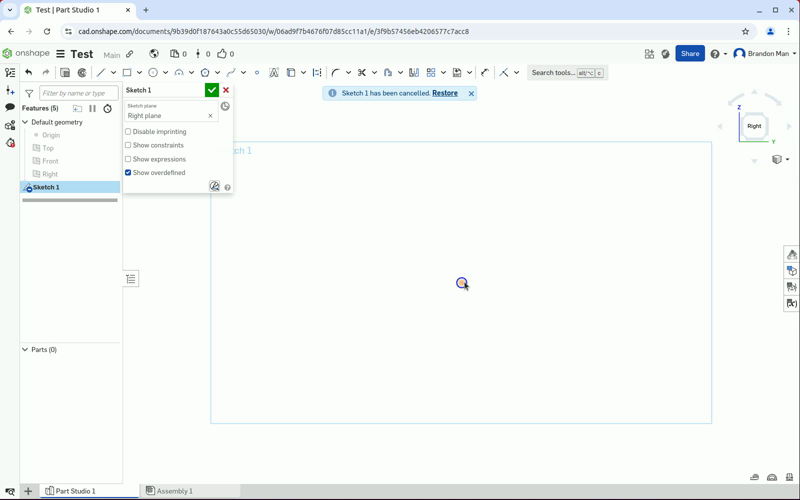
scroll(6)
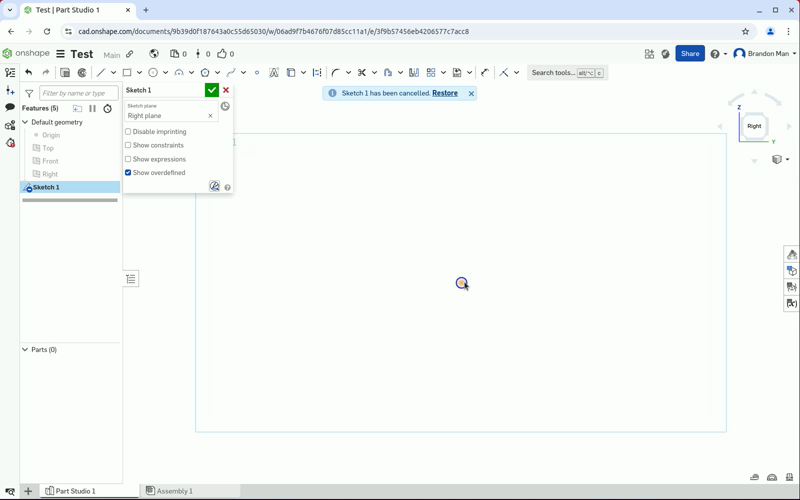
scroll(6)
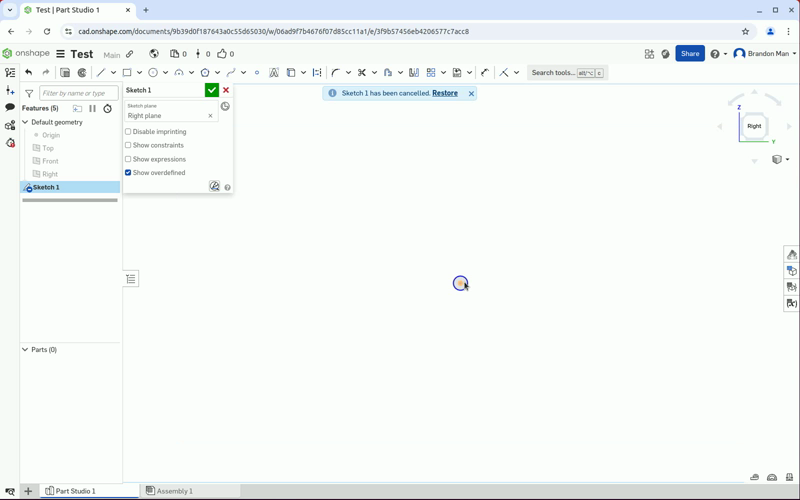
scroll(6)
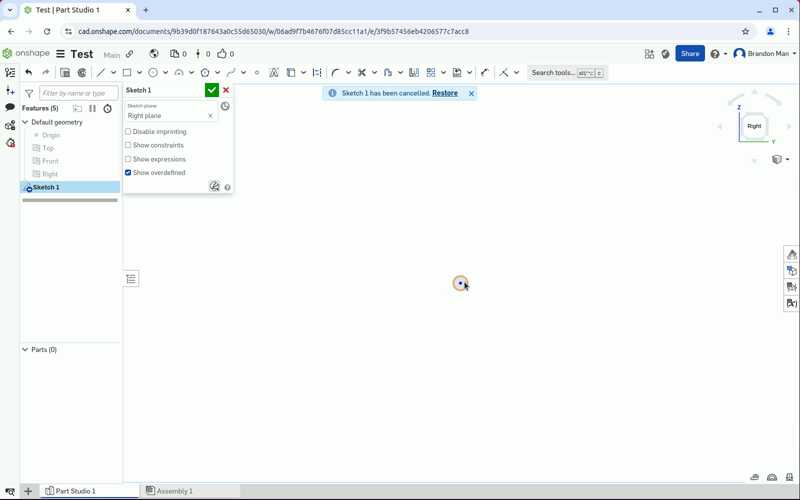
scroll(6)
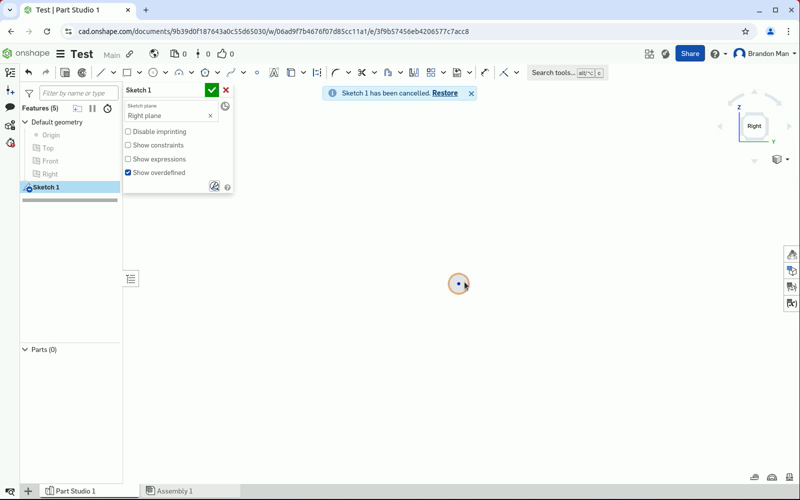
scroll(6)
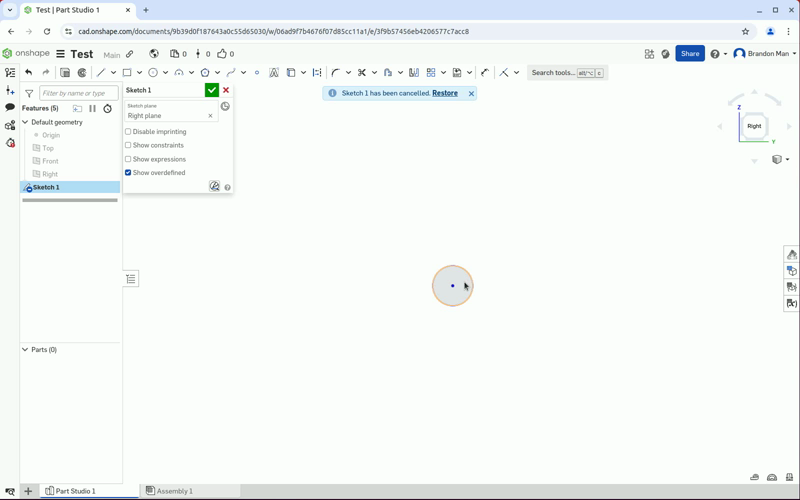
scroll(6)
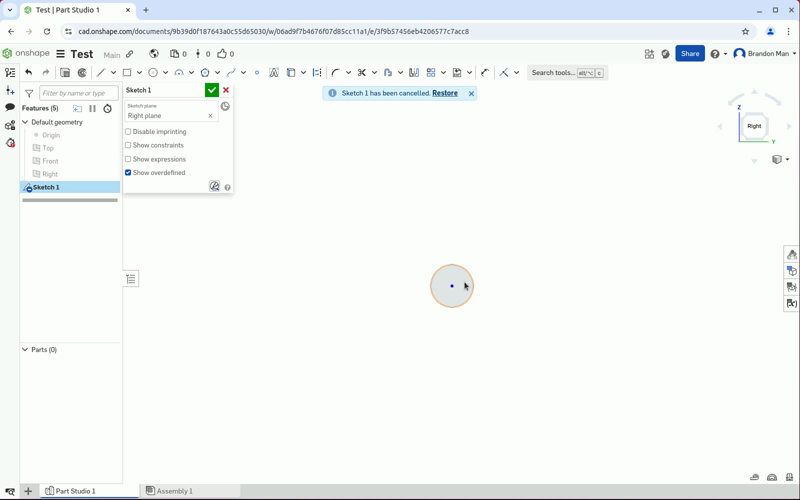
scroll(6)
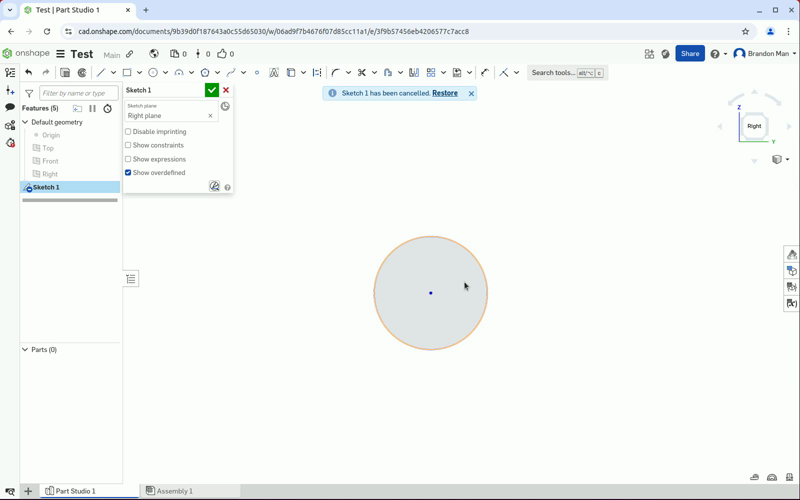
click(464, 281)
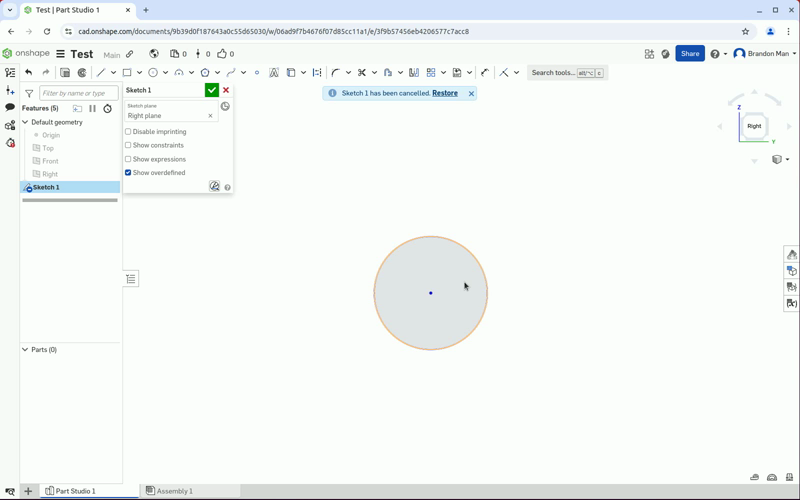
scroll(-6)
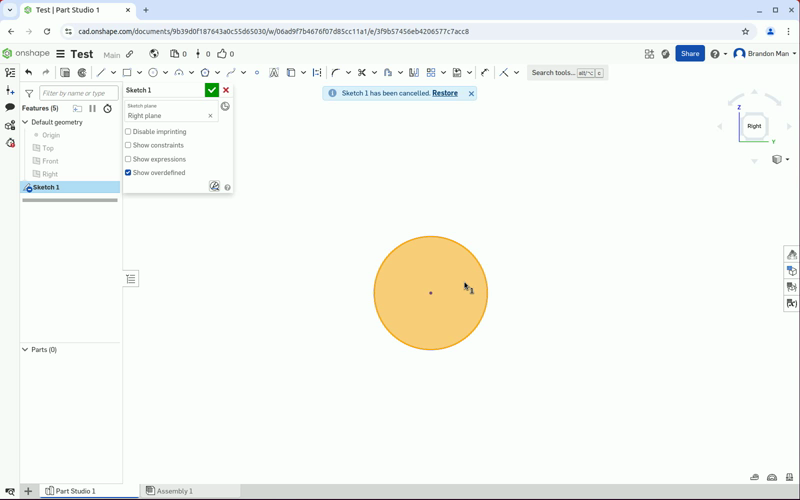
scroll(-6)
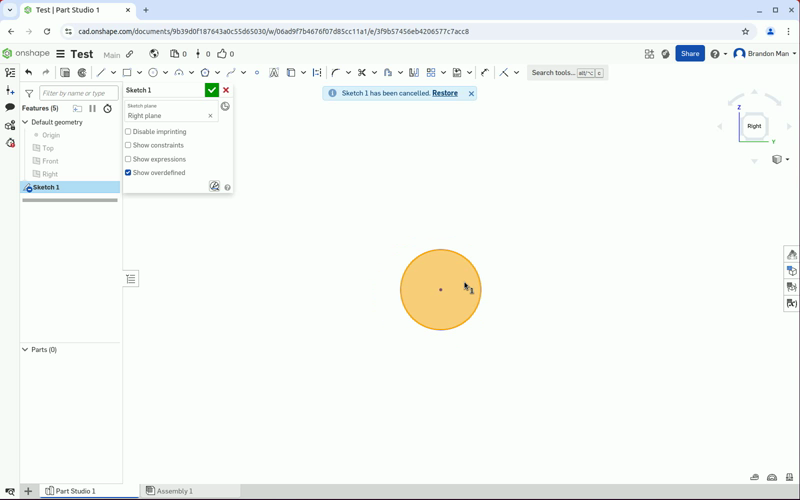
scroll(-6)
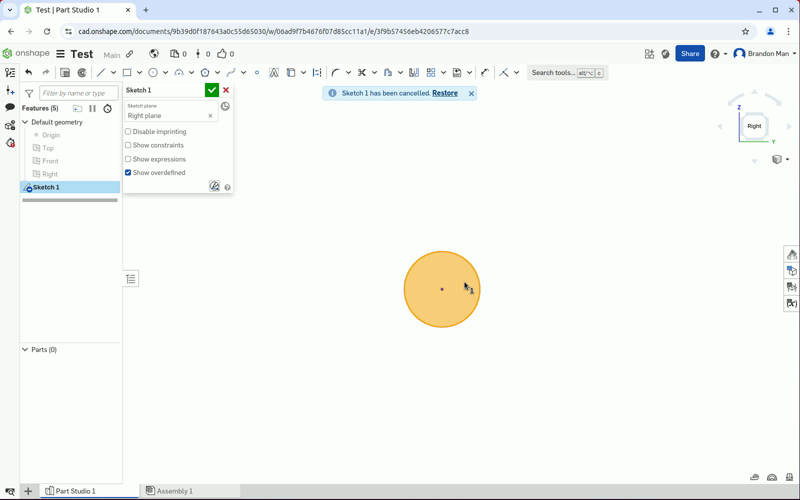
scroll(-6)
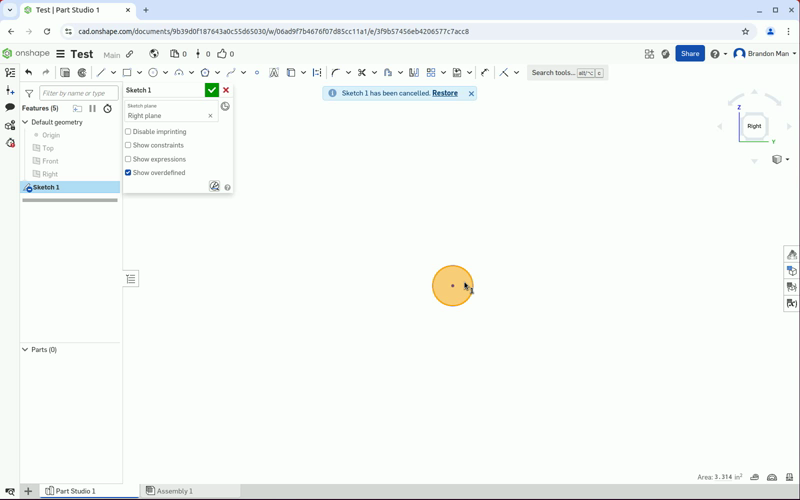
scroll(-6)
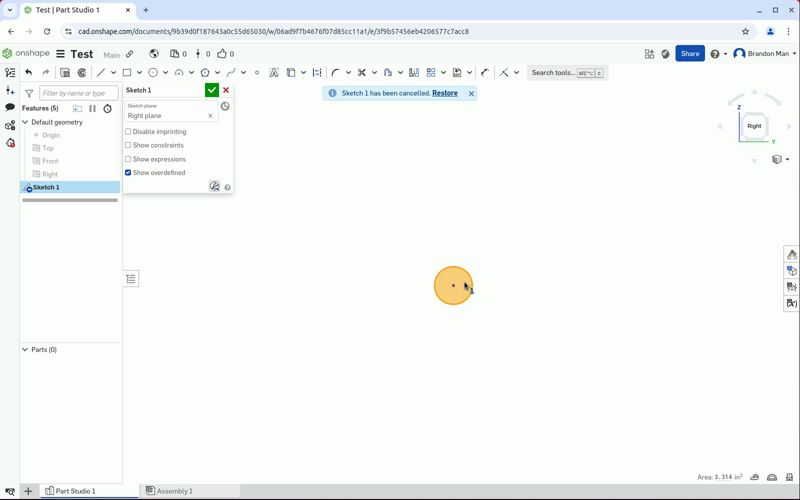
scroll(-6)
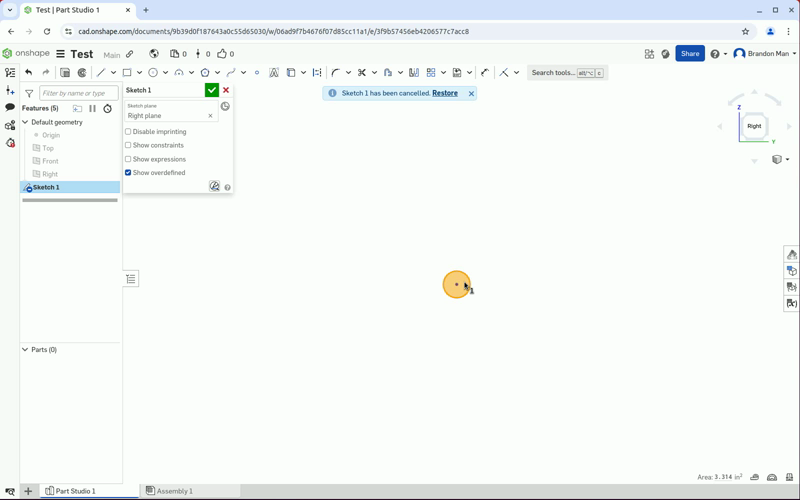
scroll(-6)
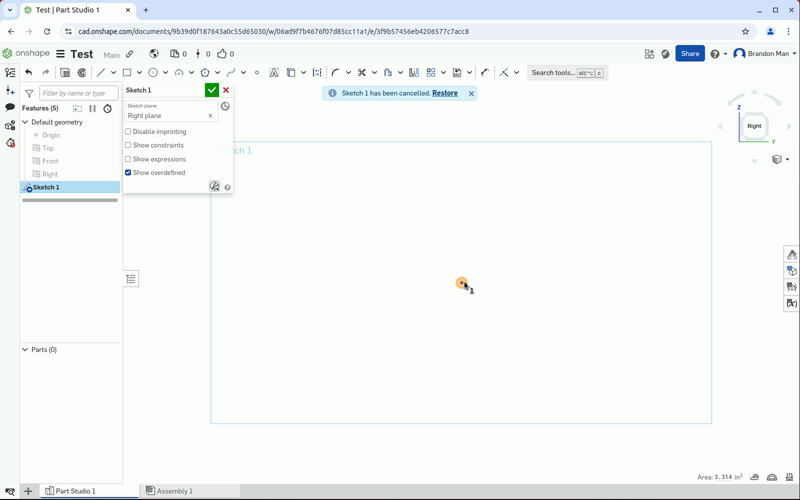
mouse_move(73, 352)
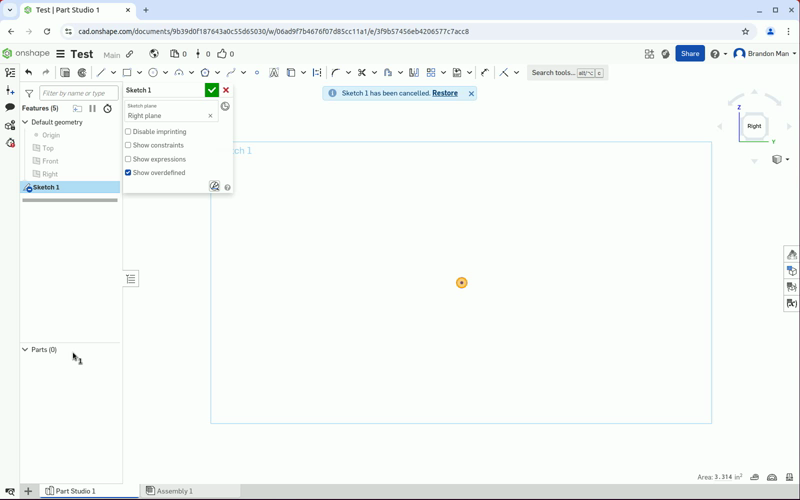
key(shift+y)
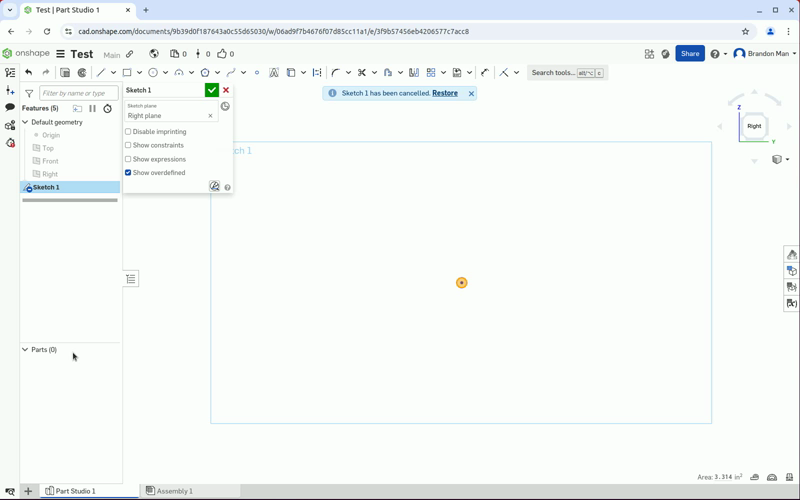
key(shift+e)
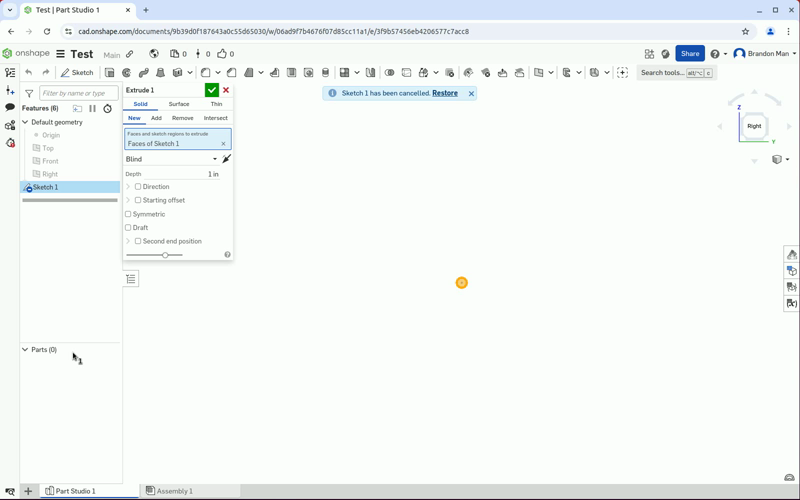
mouse_move(143, 106)
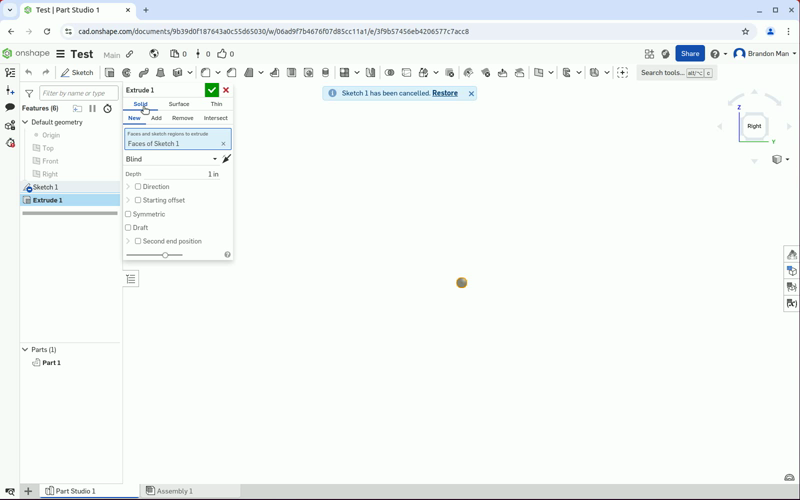
click(143, 106)
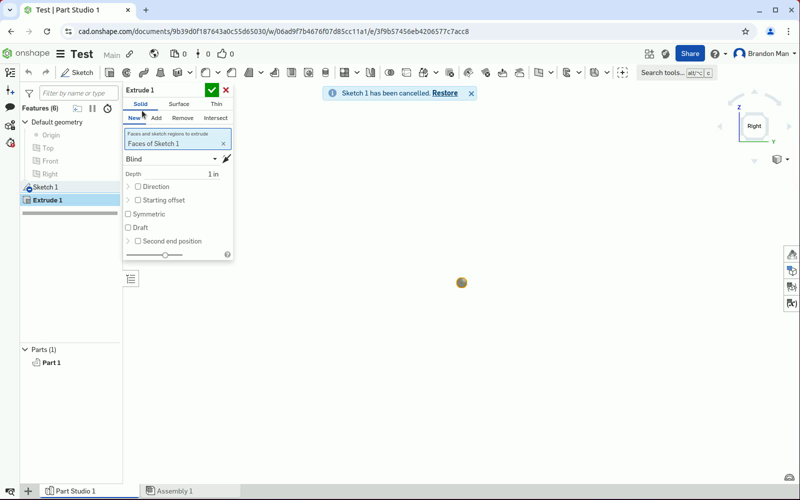
mouse_move(137, 120)
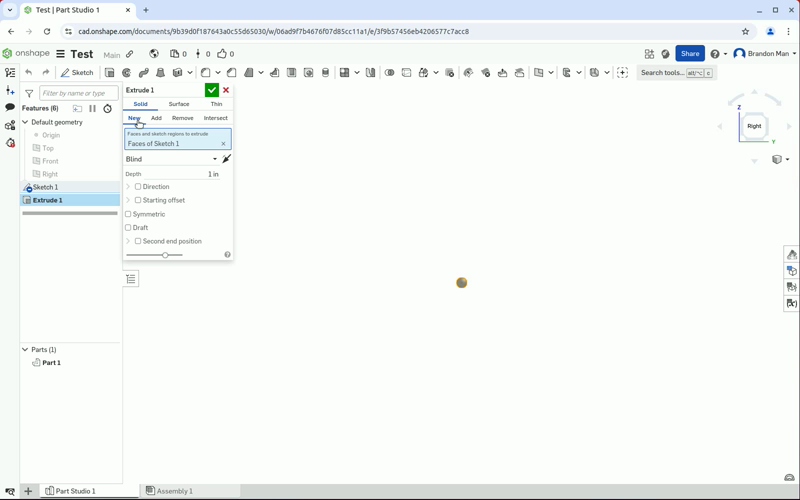
click(137, 120)
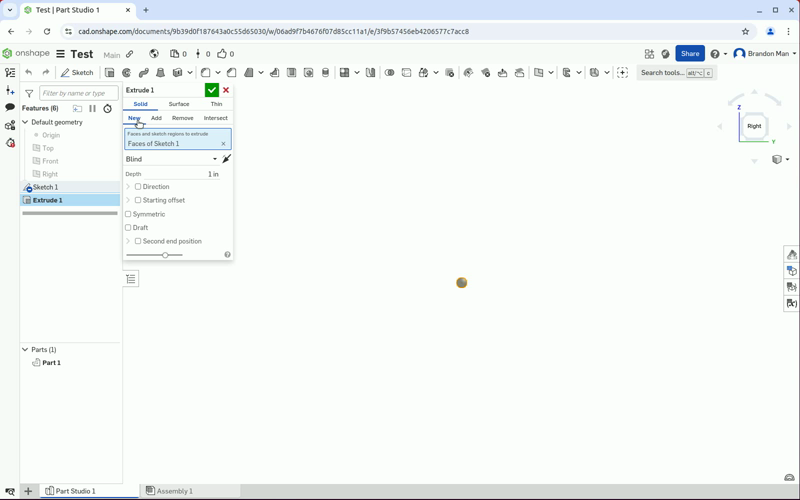
key(tab, 4)
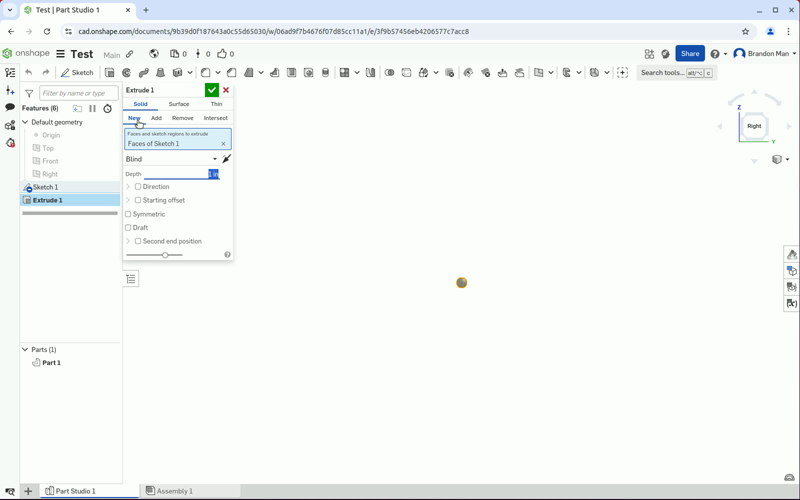
text(3.37)
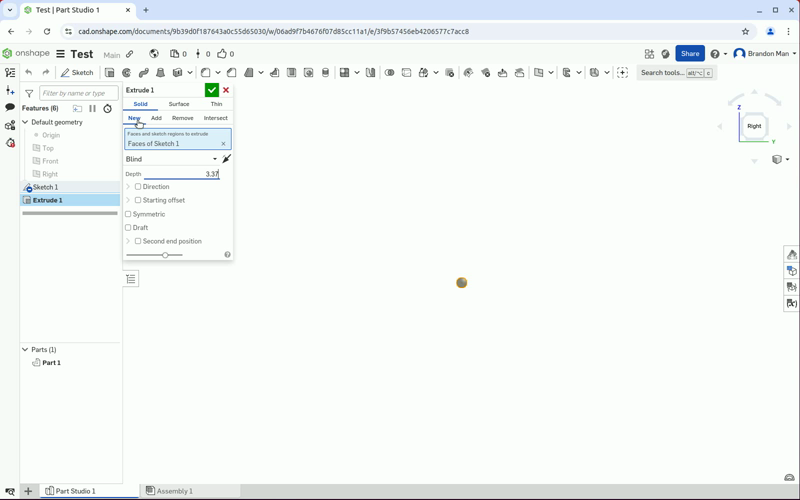
key(enter)
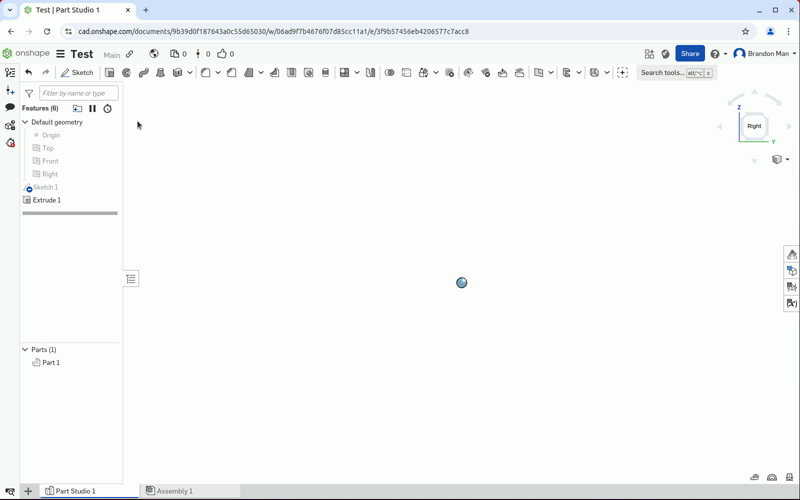
key(shift+h)
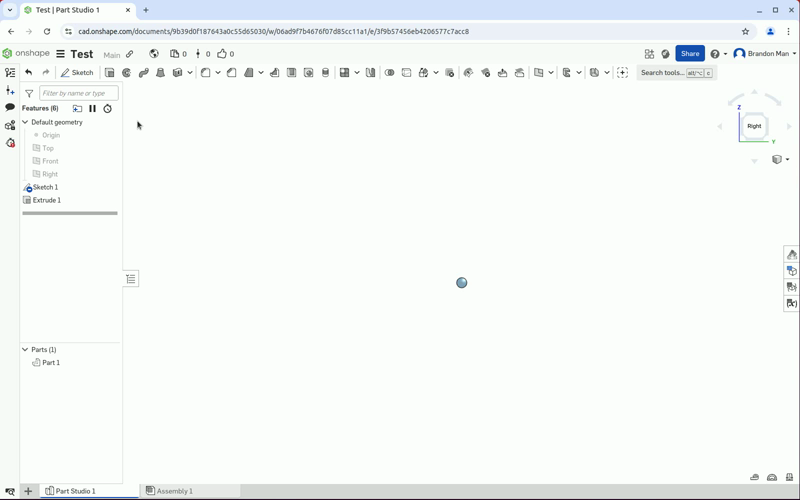
key(shift+h)
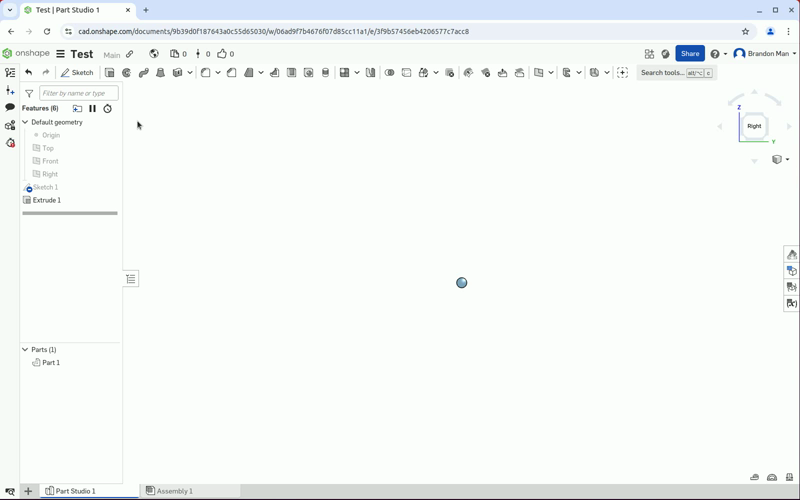
mouse_move(73, 189)
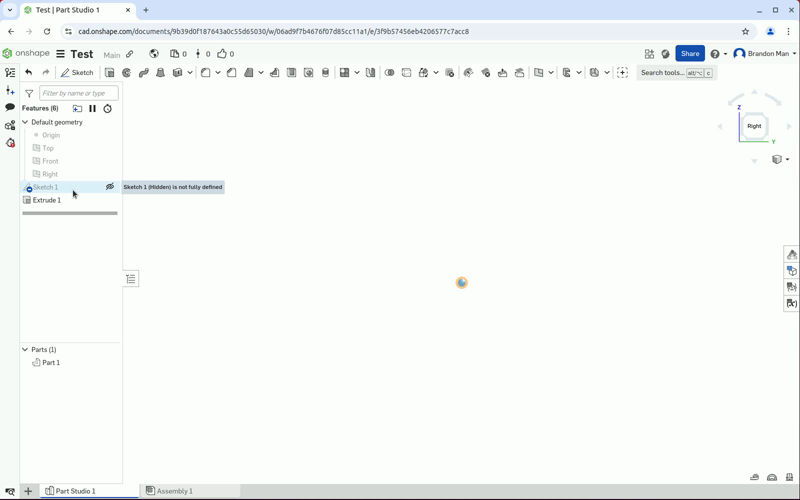
click(73, 189)
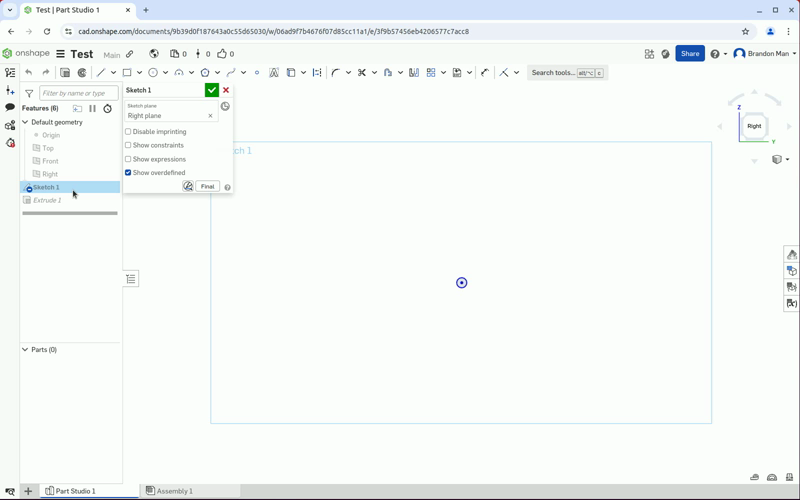
mouse_move(229, 92)
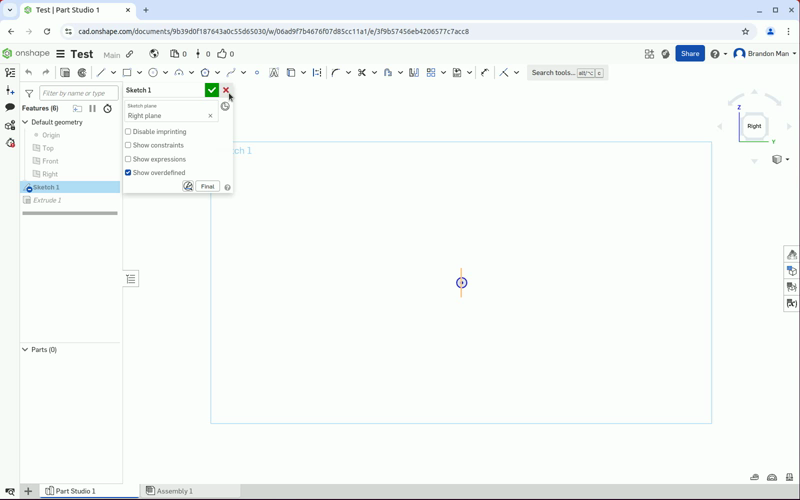
click(229, 92)
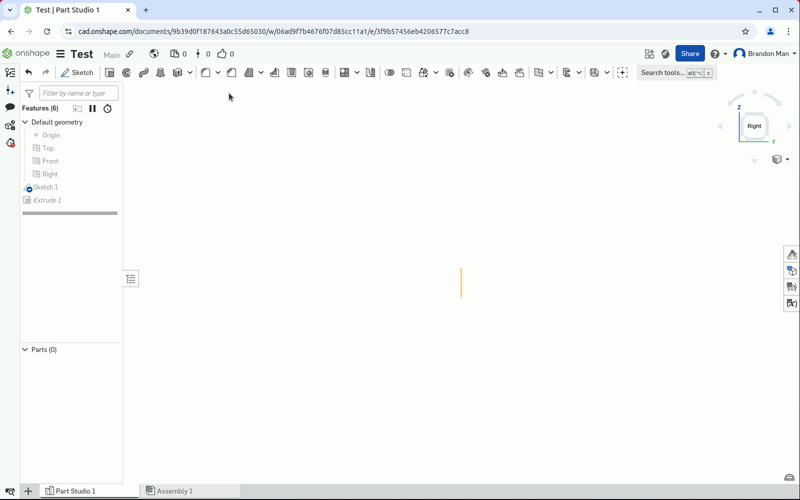
mouse_move(541, 75)
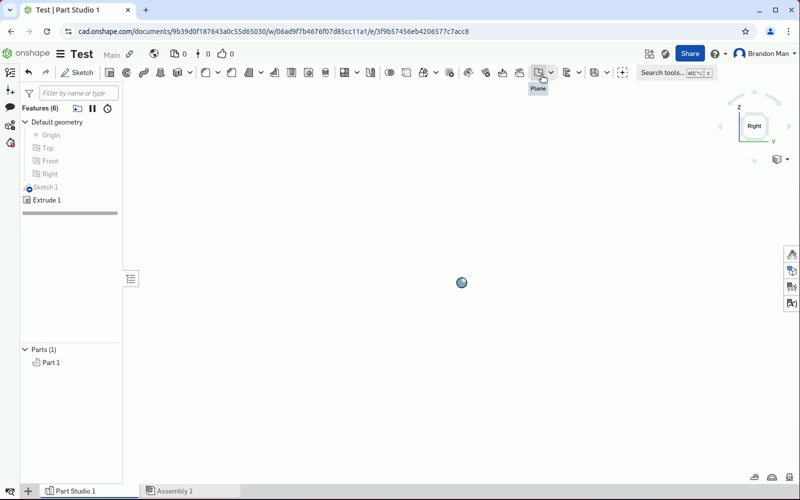
click(541, 75)
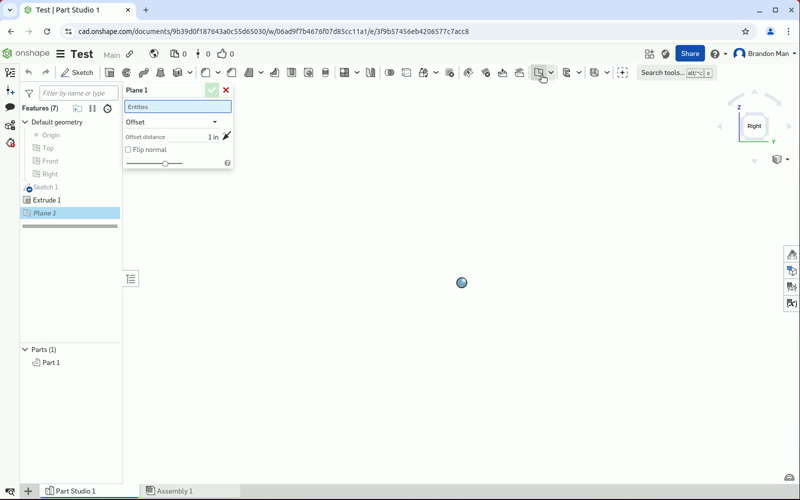
mouse_move(73, 176)
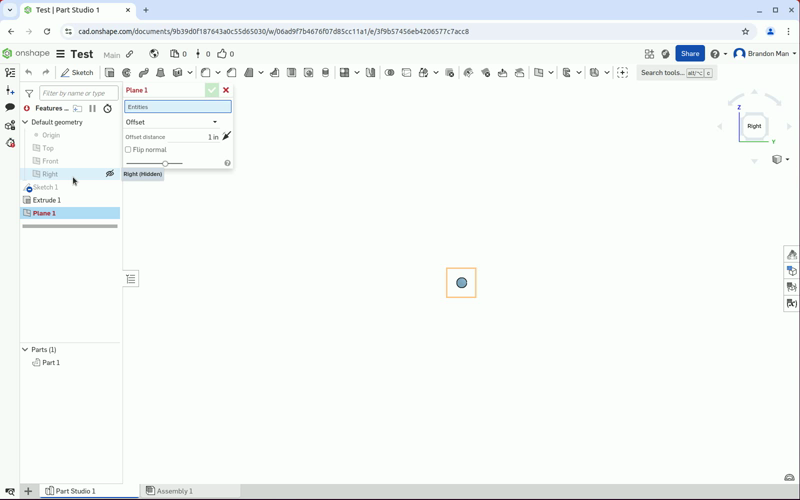
click(73, 176)
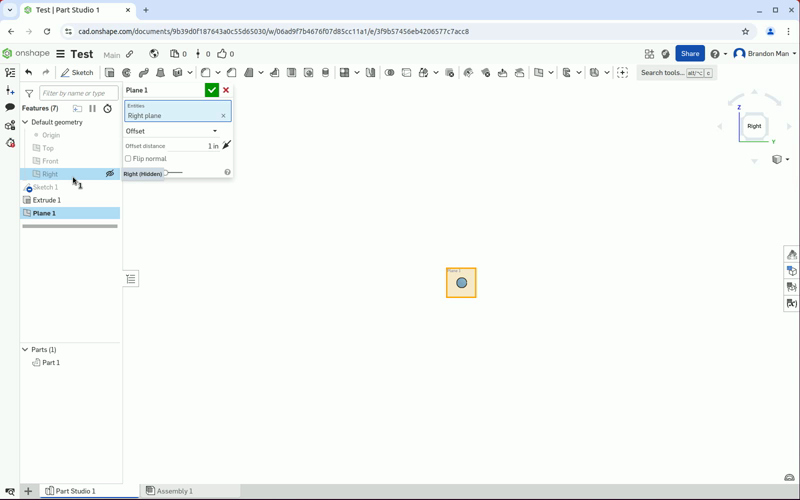
key(tab, 2)
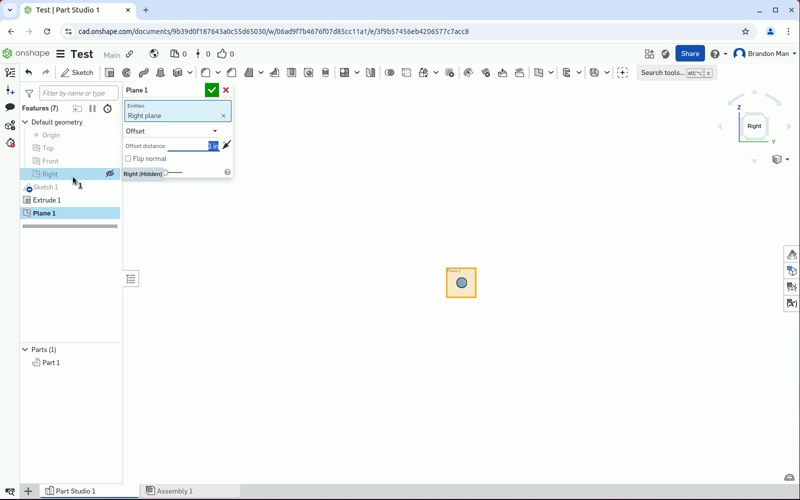
text(3.358)
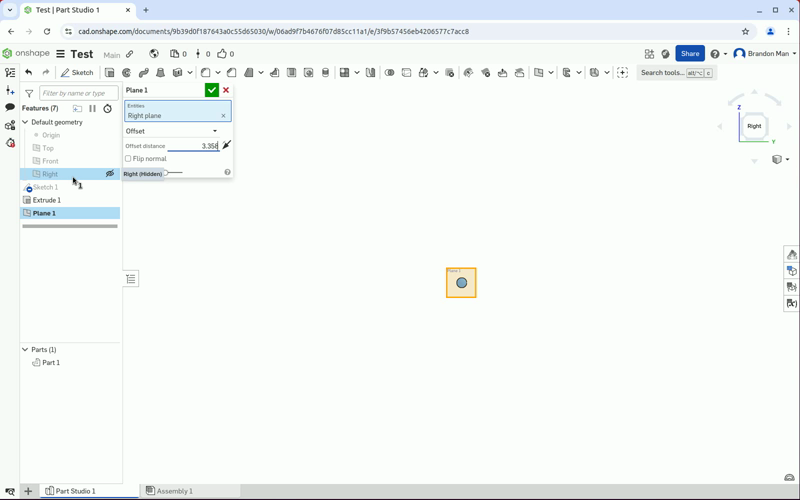
key(enter, 2)
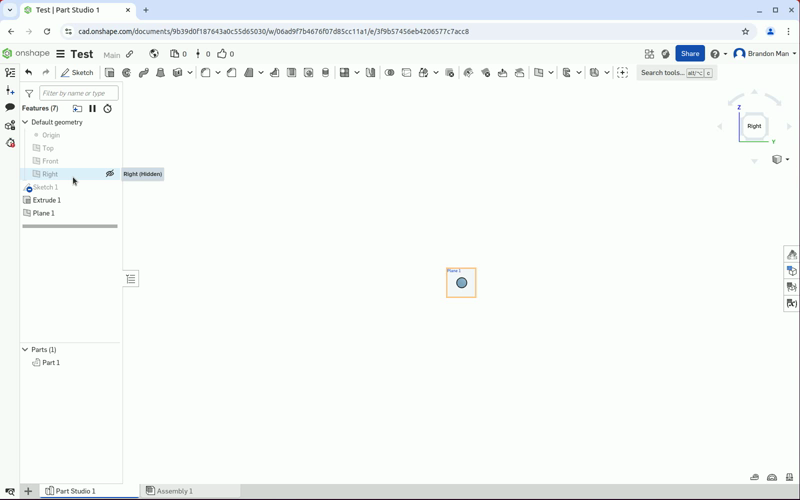
key(shift+s)
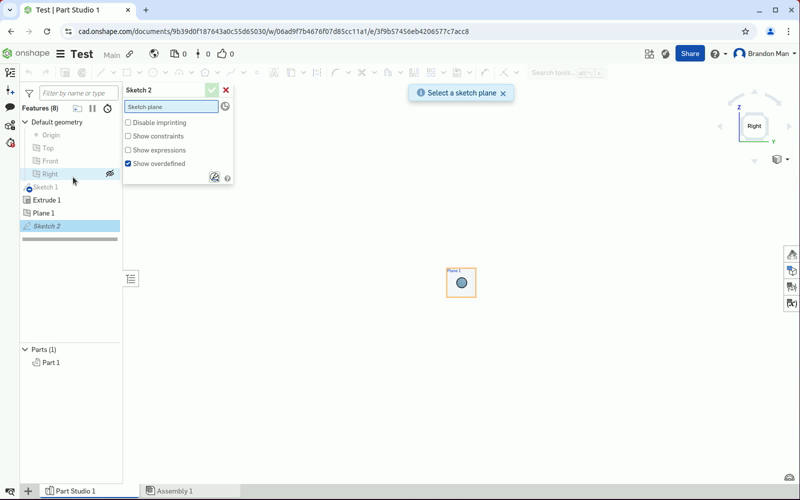
mouse_move(73, 215)
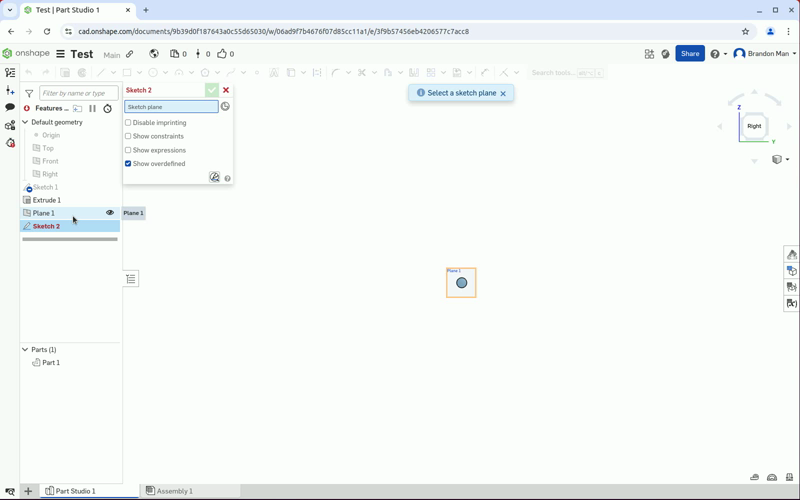
click(73, 215)
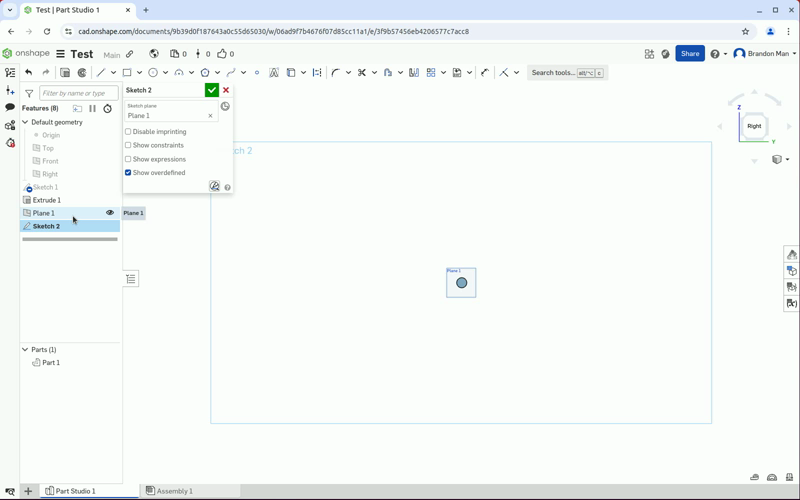
mouse_move(73, 352)
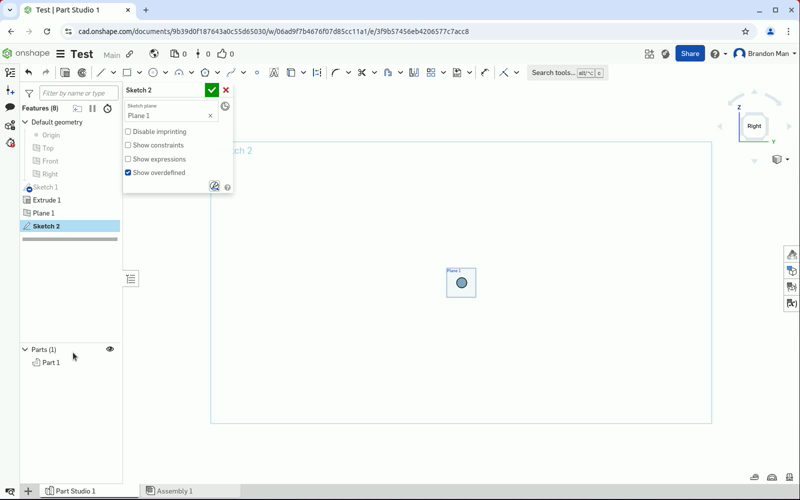
key(y)
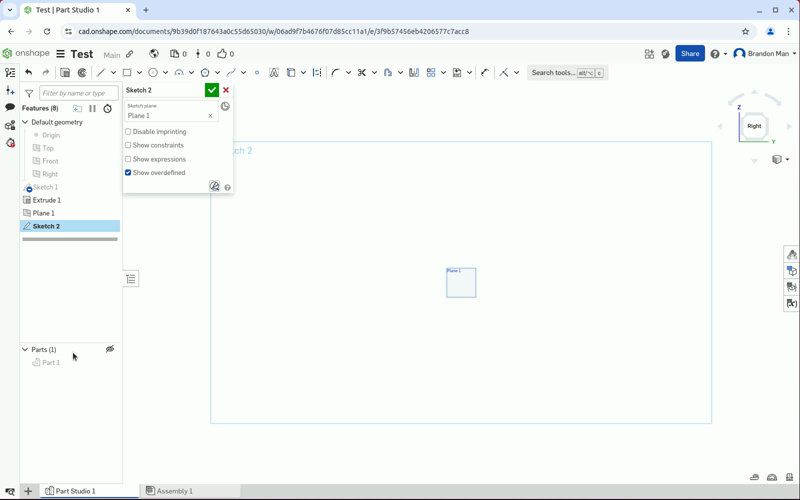
key(c)
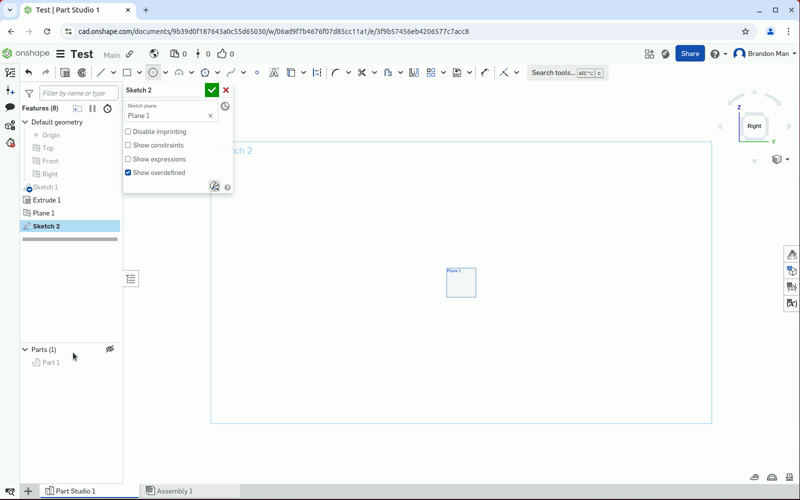
key_down(shift)
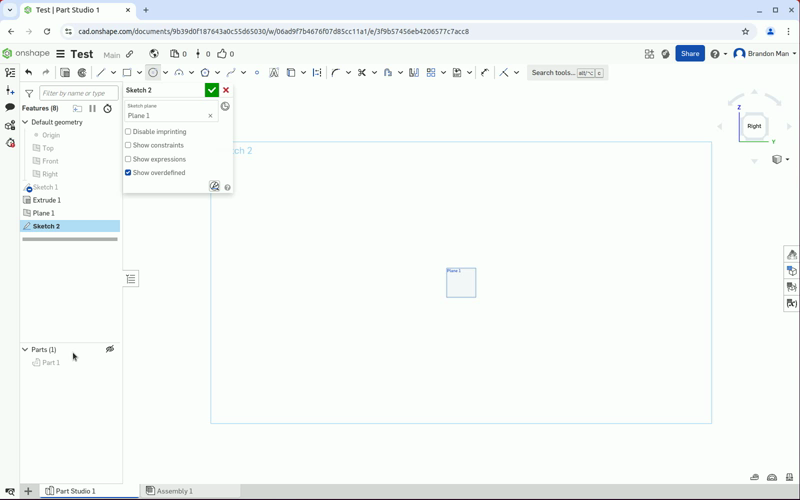
mouse_move(461, 282)
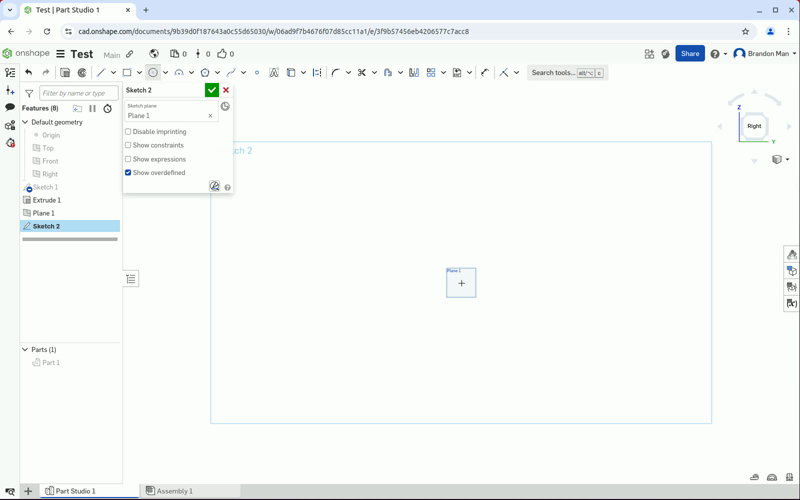
click(461, 282)
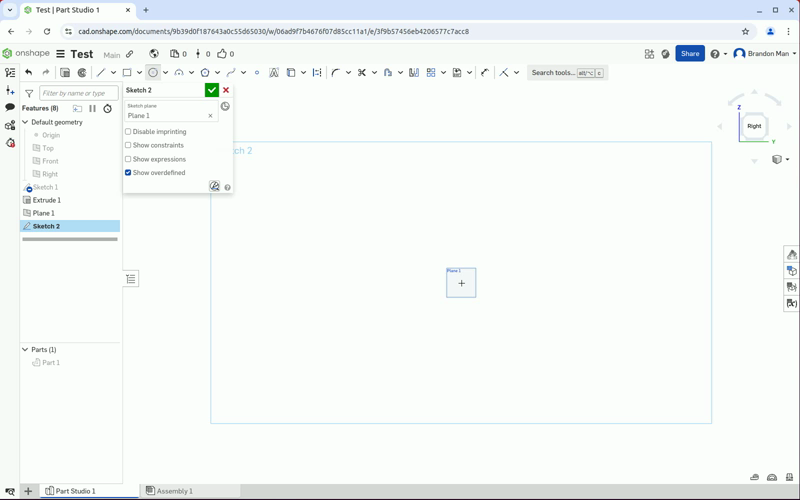
key_up(shift)
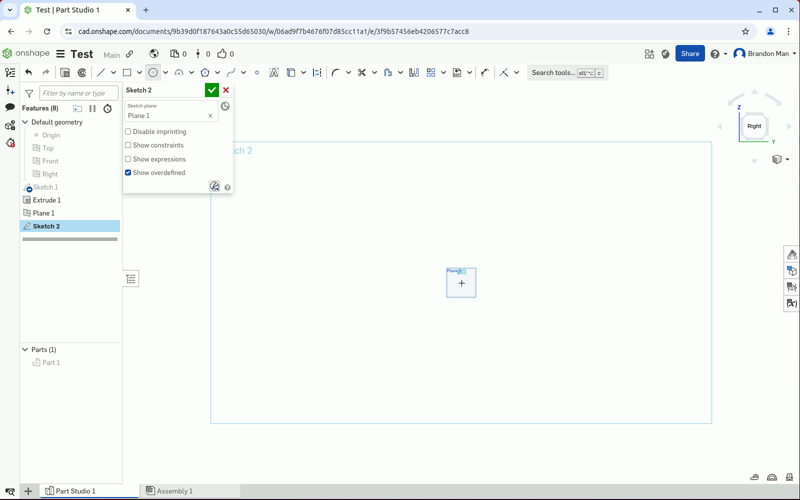
mouse_move(466, 282)
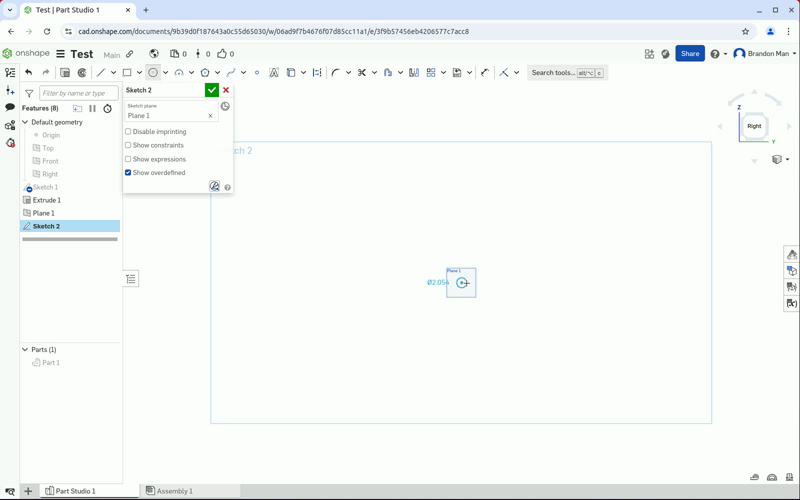
click(466, 282)
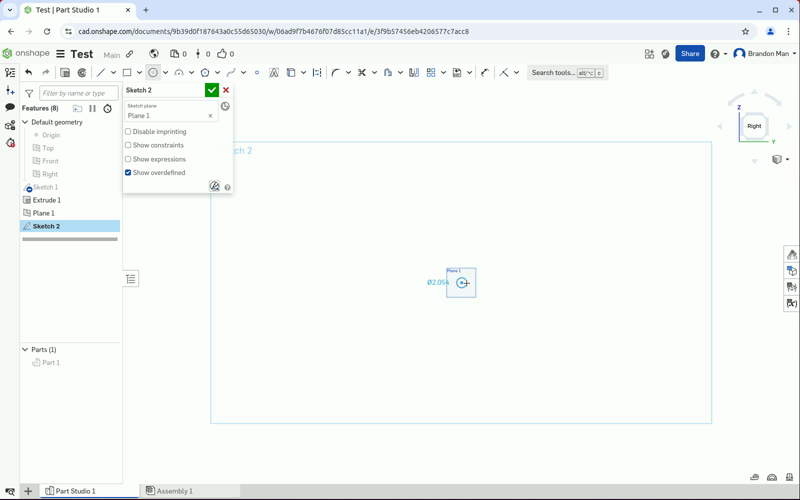
key(esc)
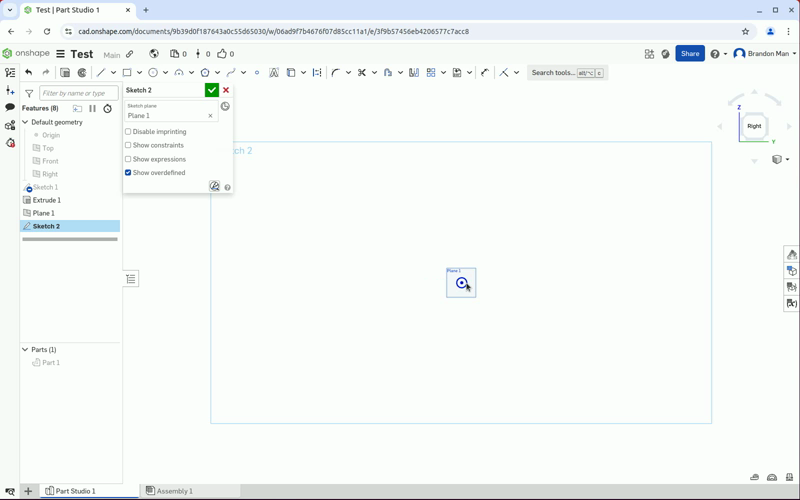
mouse_move(461, 281)
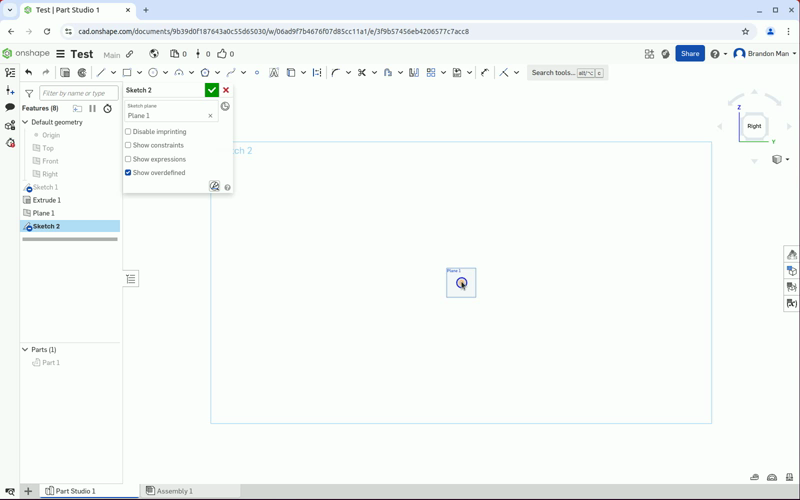
scroll(6)
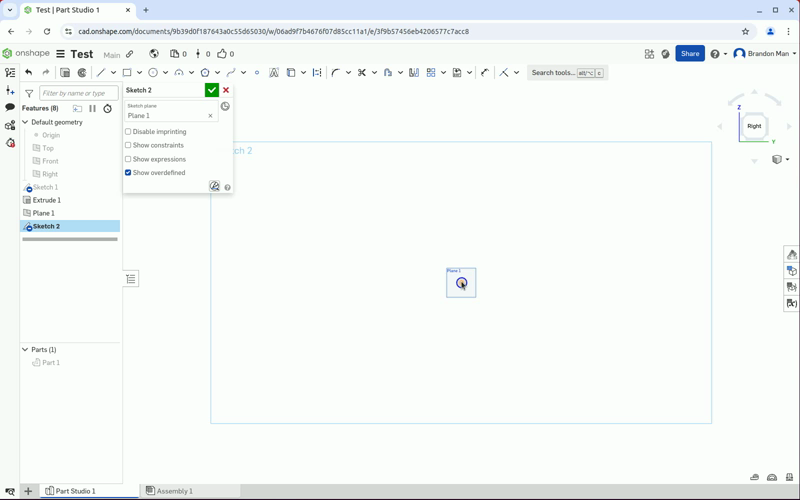
scroll(6)
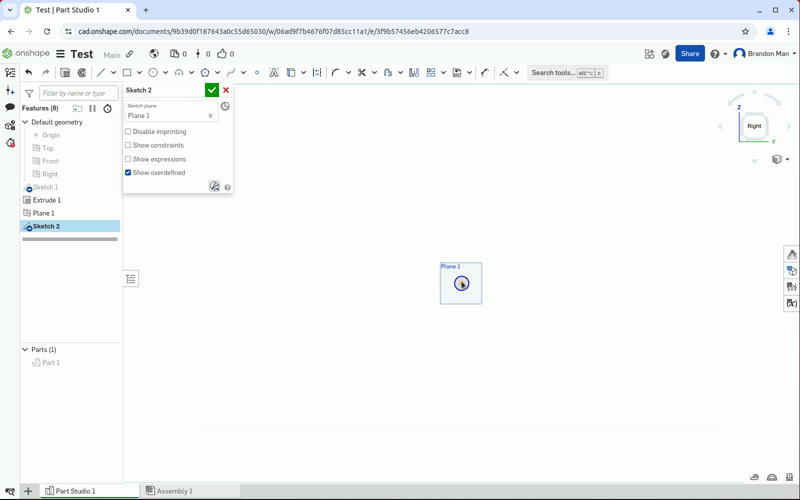
scroll(6)
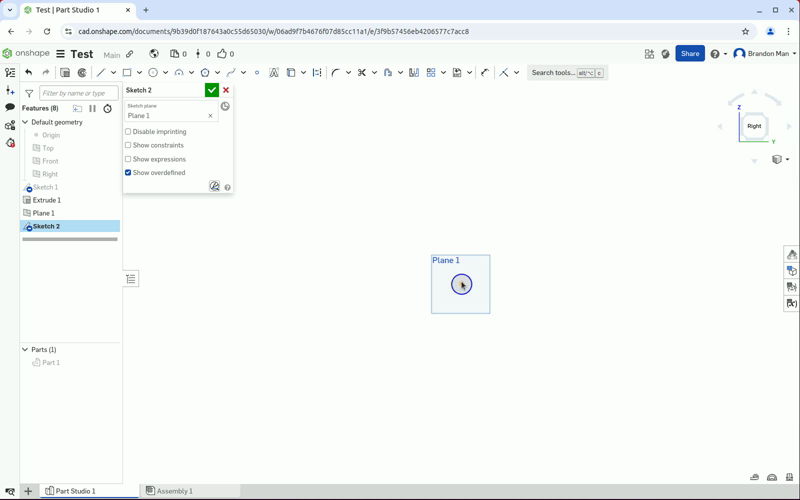
scroll(6)
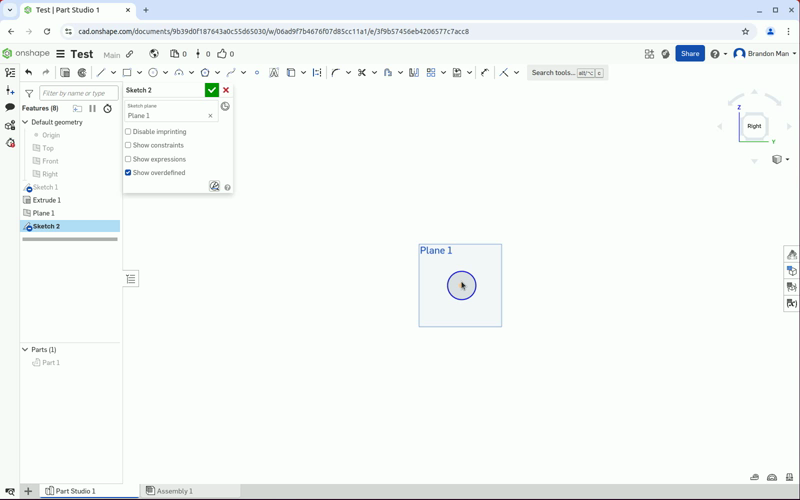
scroll(6)
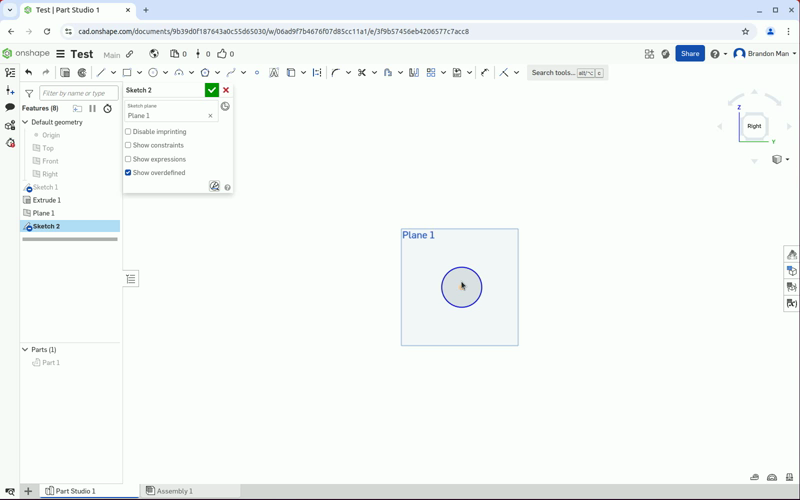
scroll(6)
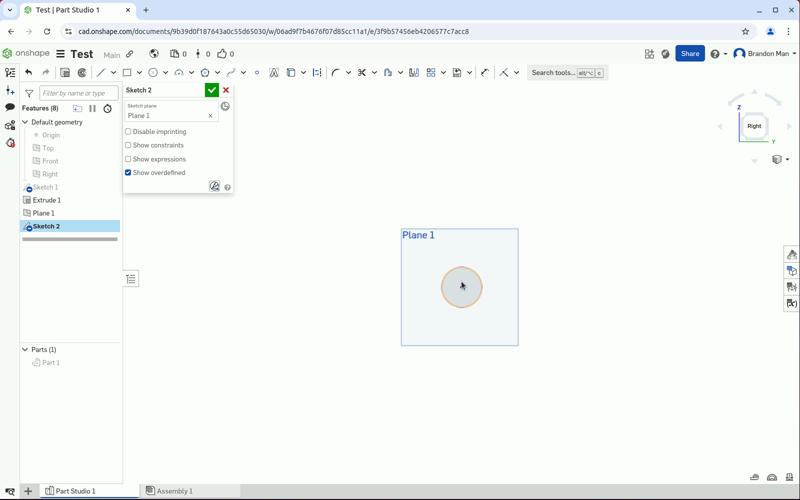
scroll(6)
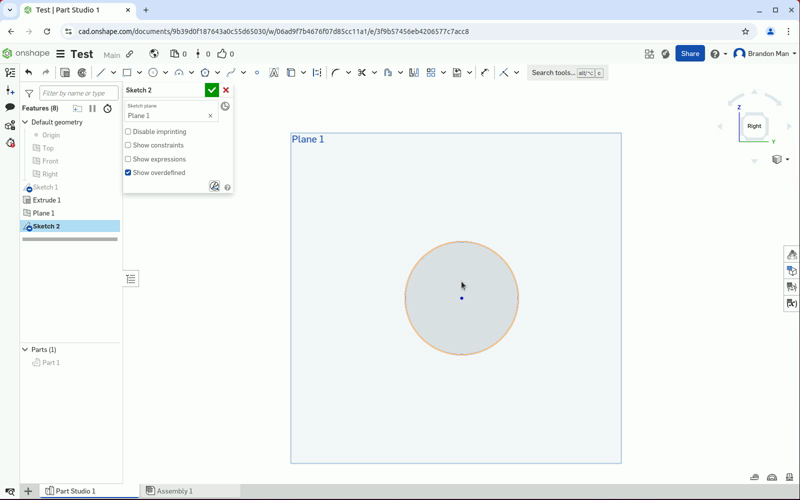
click(461, 281)
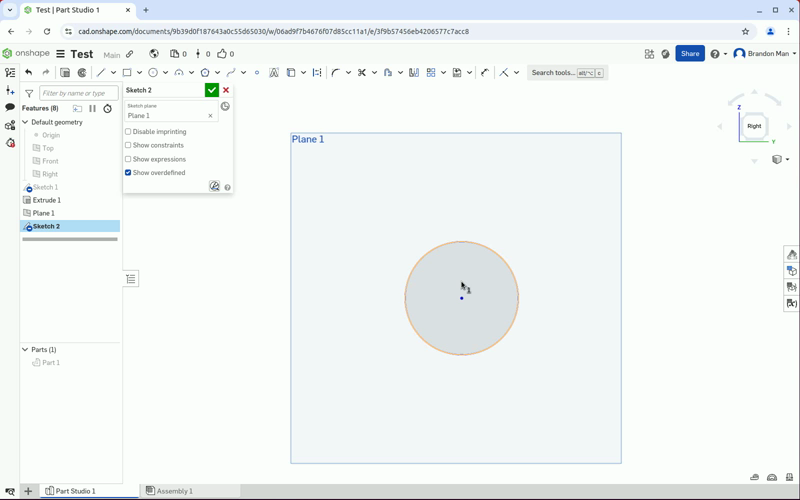
scroll(-6)
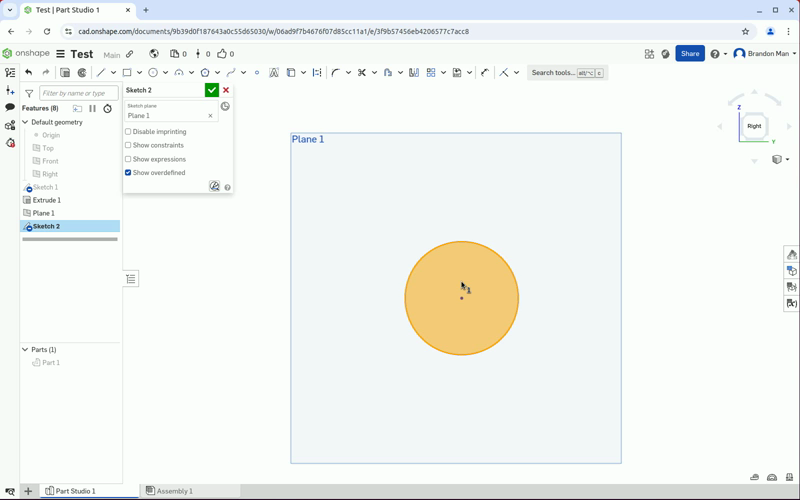
scroll(-6)
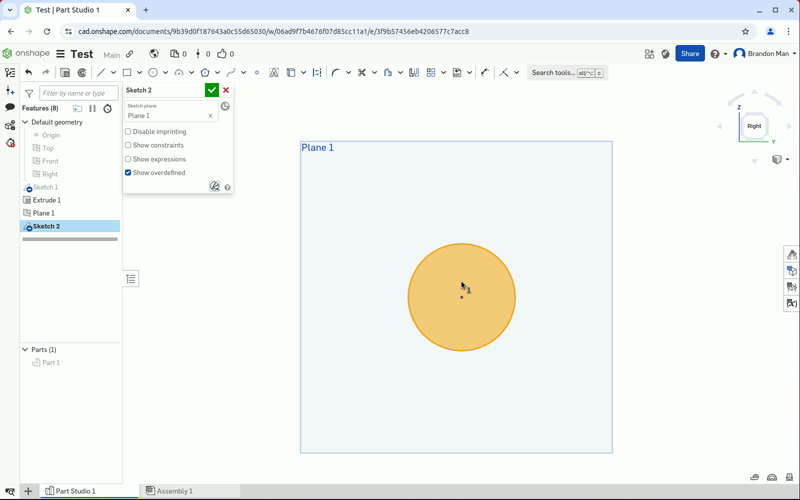
scroll(-6)
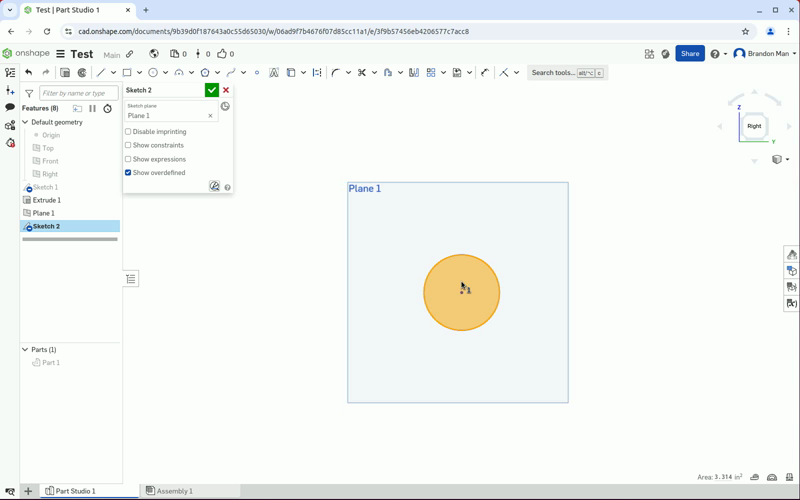
scroll(-6)
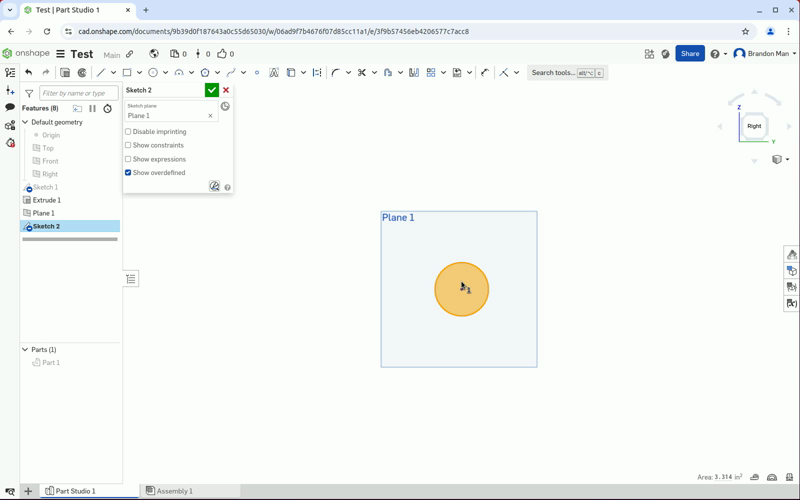
scroll(-6)
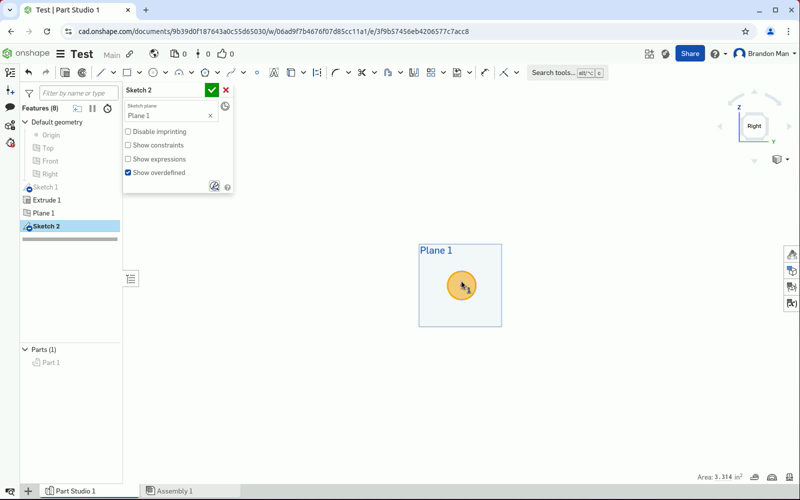
scroll(-6)
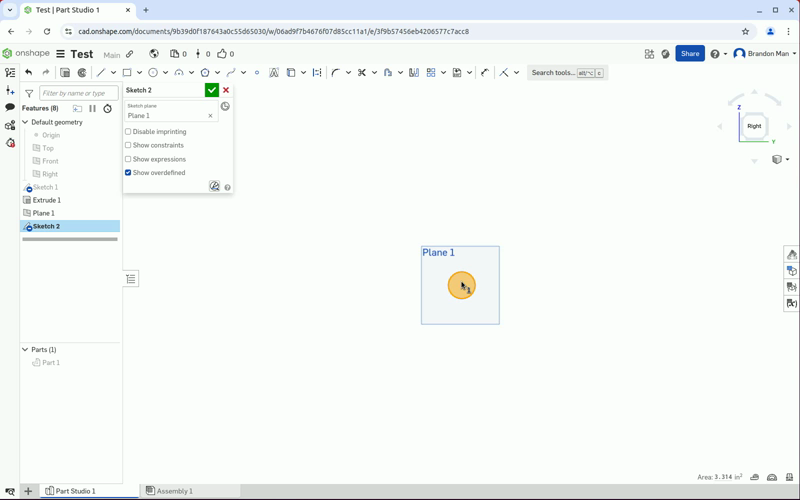
scroll(-6)
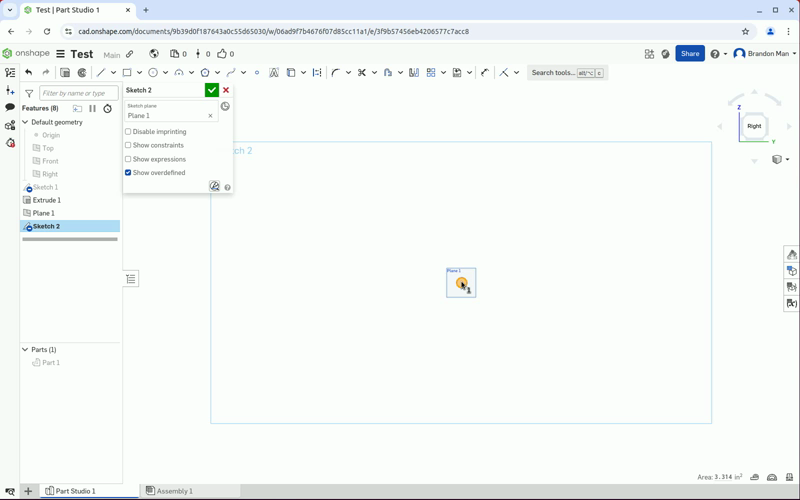
mouse_move(73, 352)
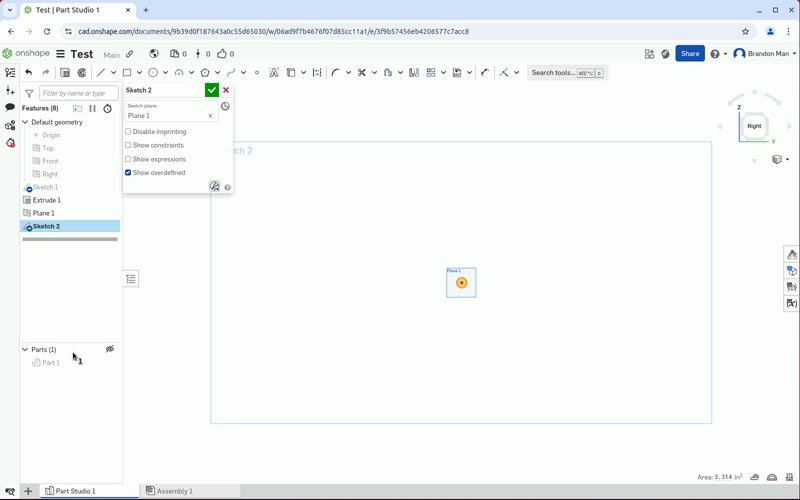
key(shift+y)
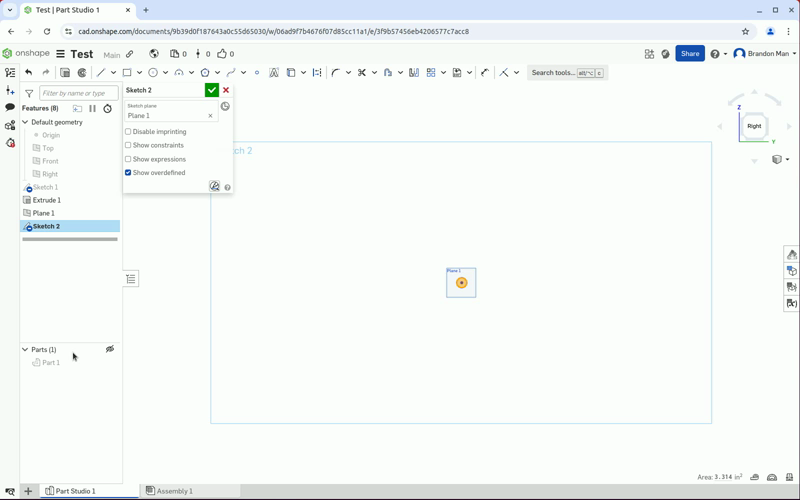
key(shift+e)
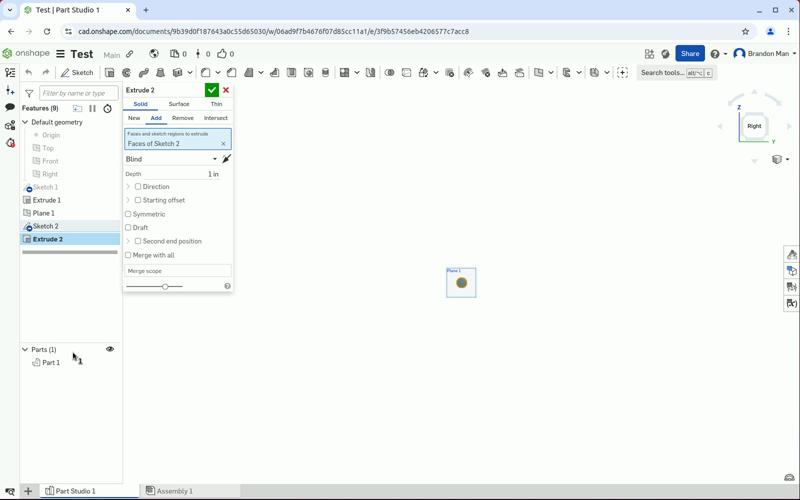
mouse_move(143, 106)
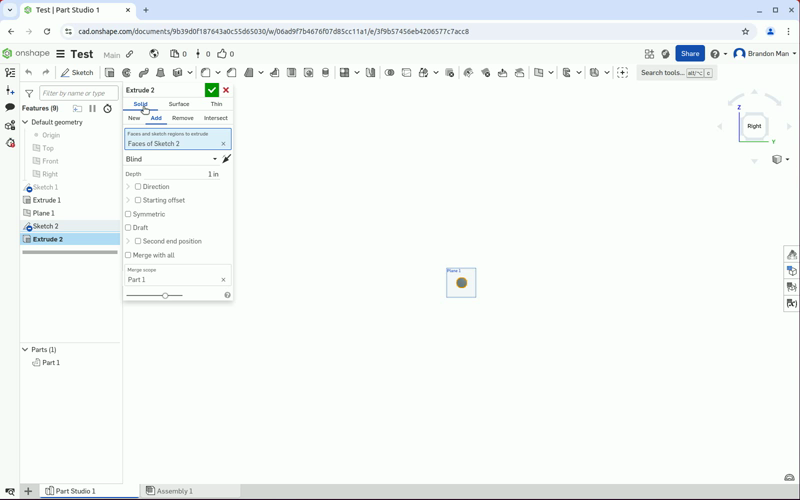
click(143, 106)
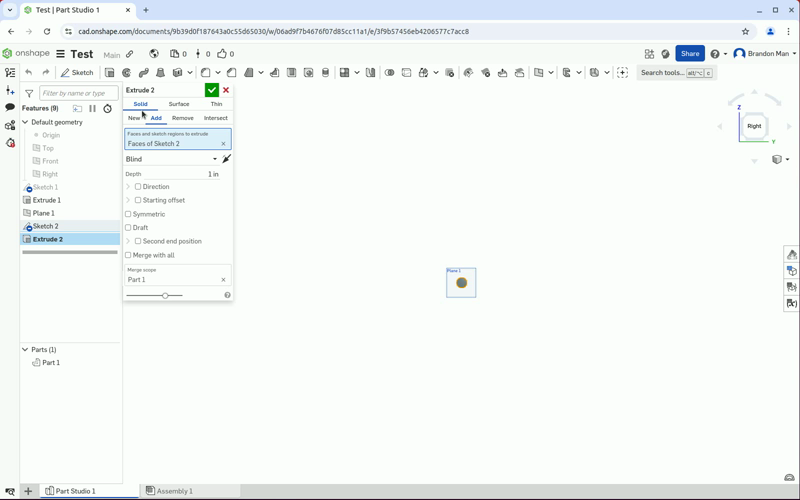
mouse_move(137, 120)
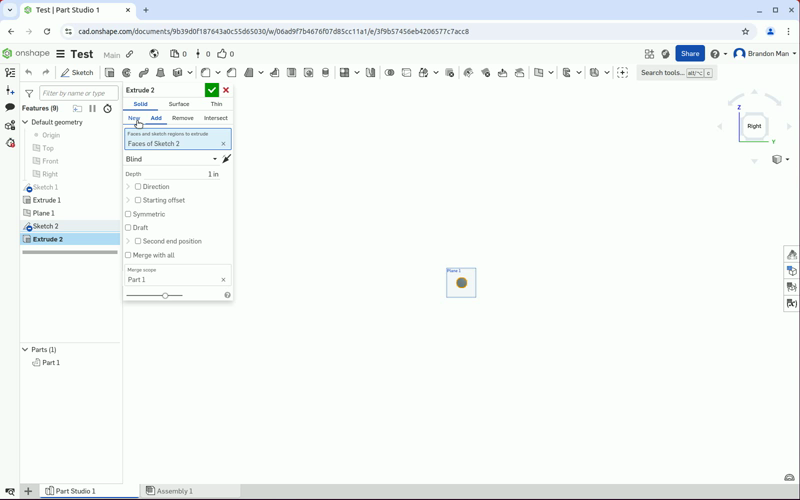
click(137, 120)
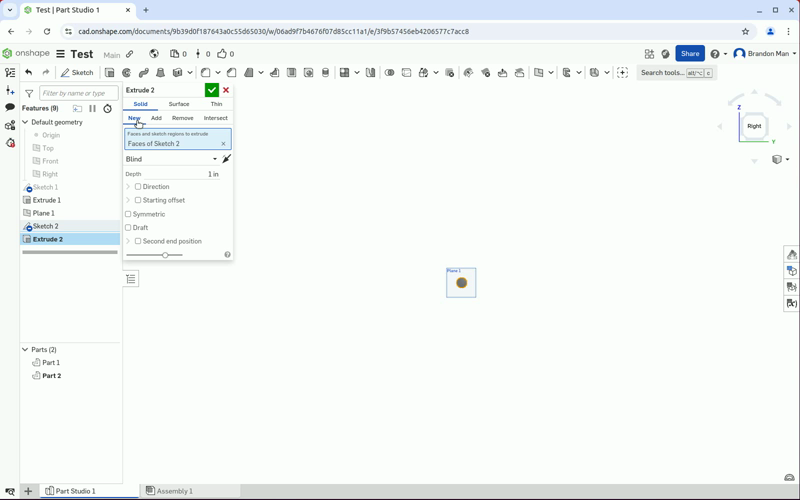
key(tab, 4)
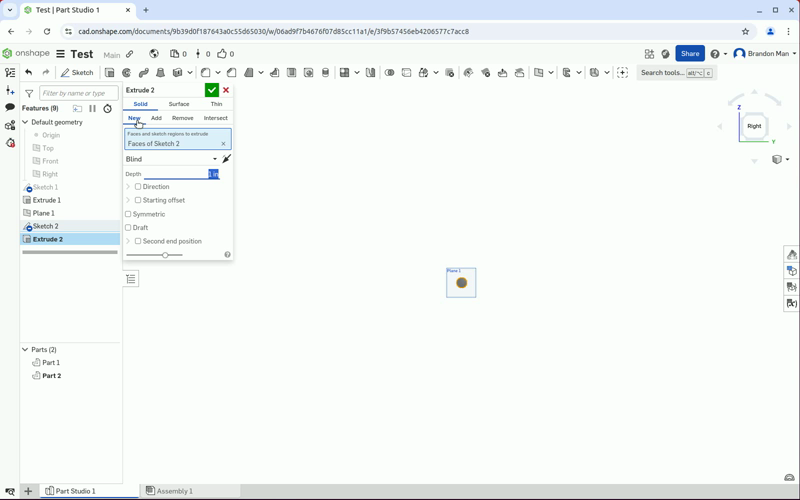
text(13.239)
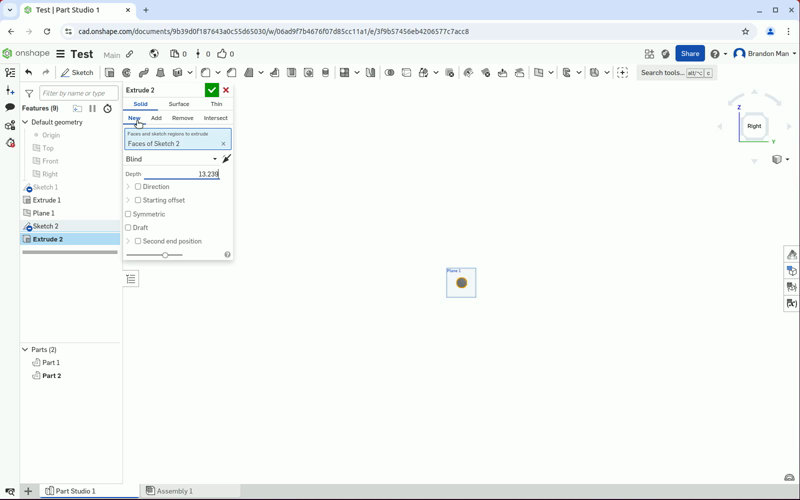
key(enter)
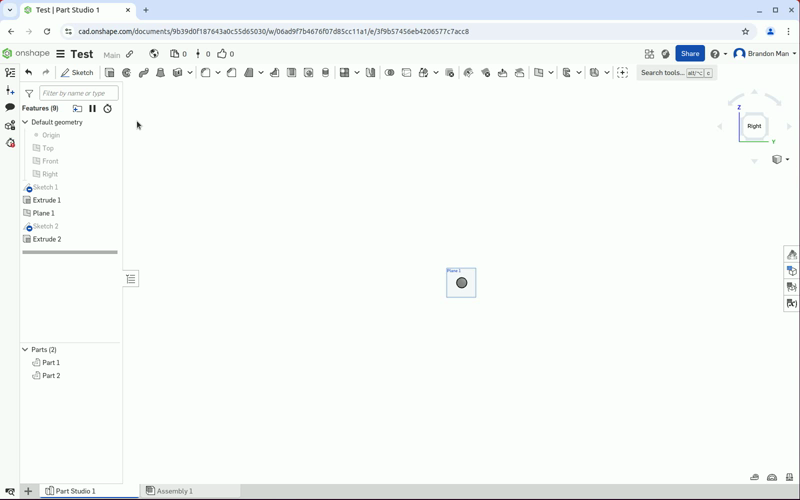
key(shift+h)
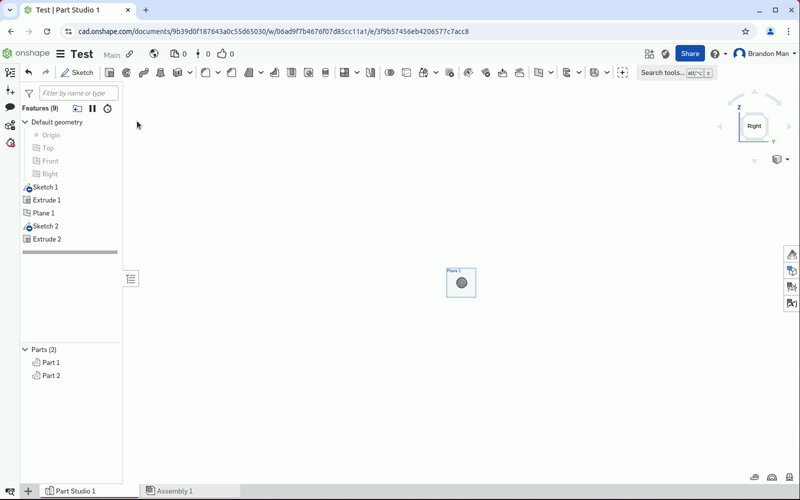
key(shift+h)
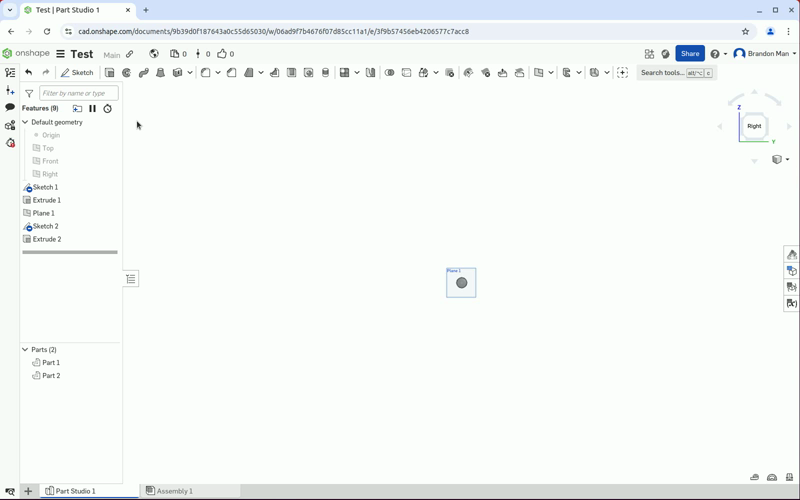
key(shift+7)
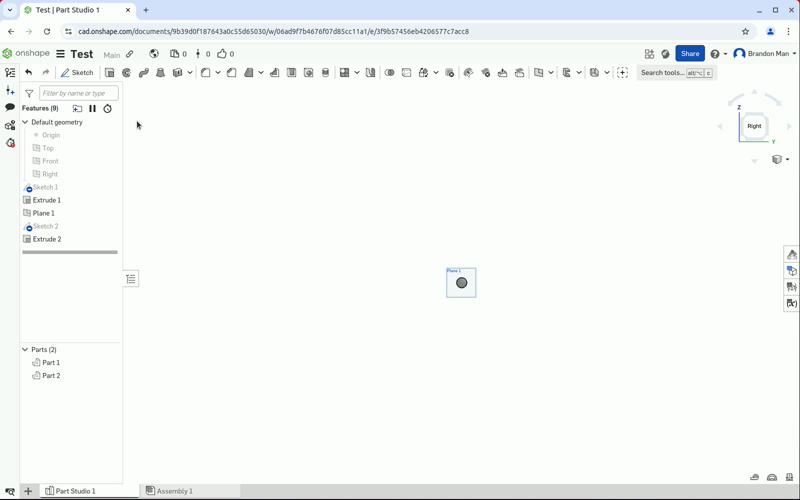
key(right, 2)
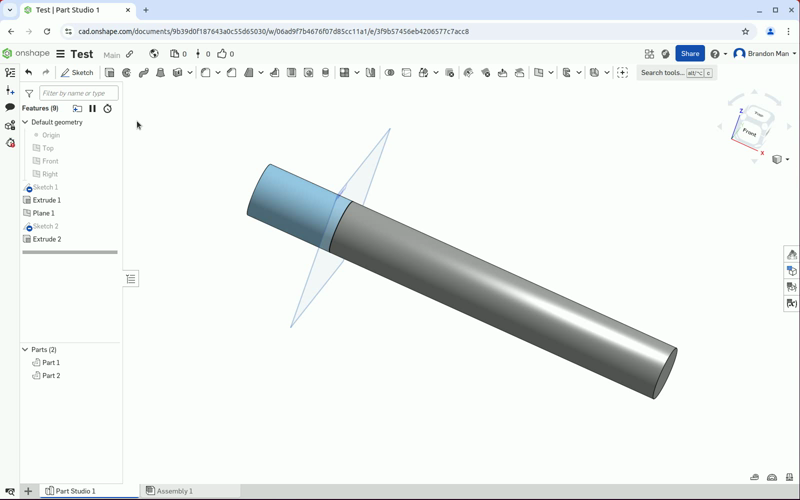
key(down, 2)
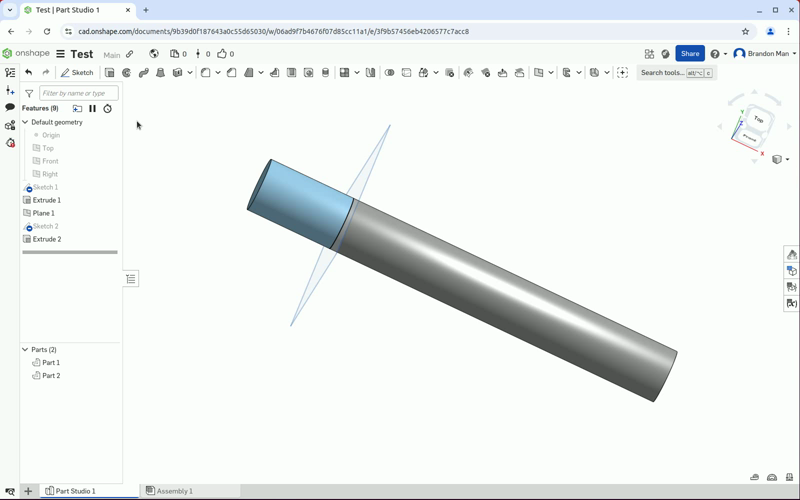
key(up, 2)
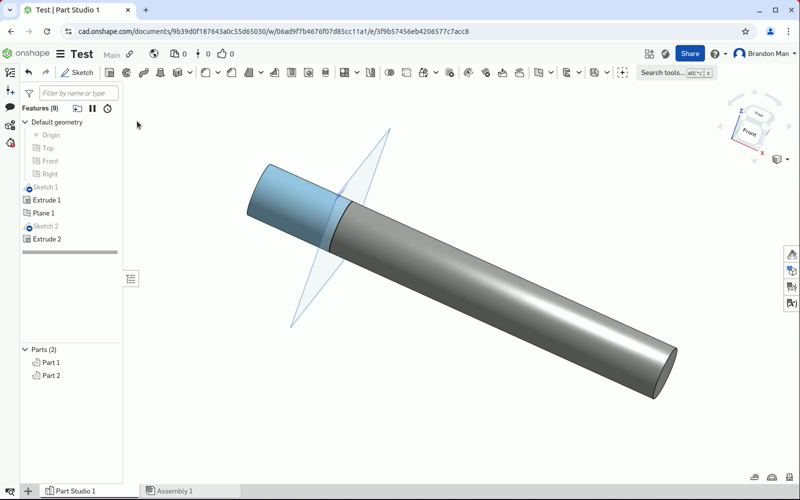
key(left, 2)
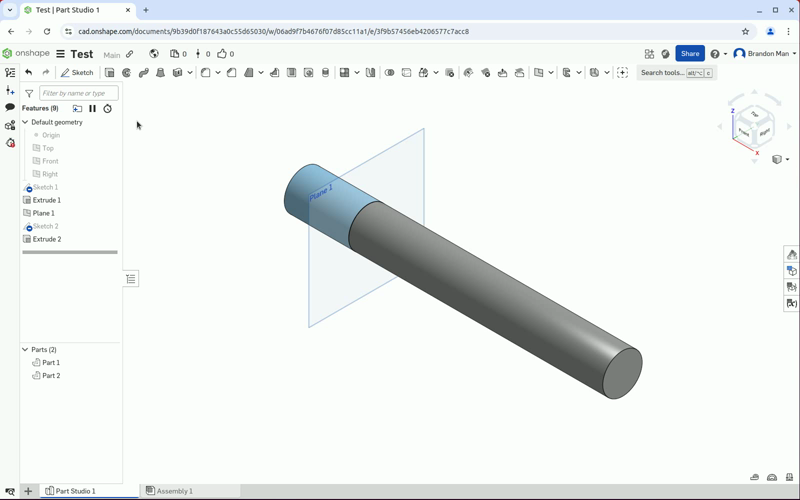
mouse_move(73, 189)
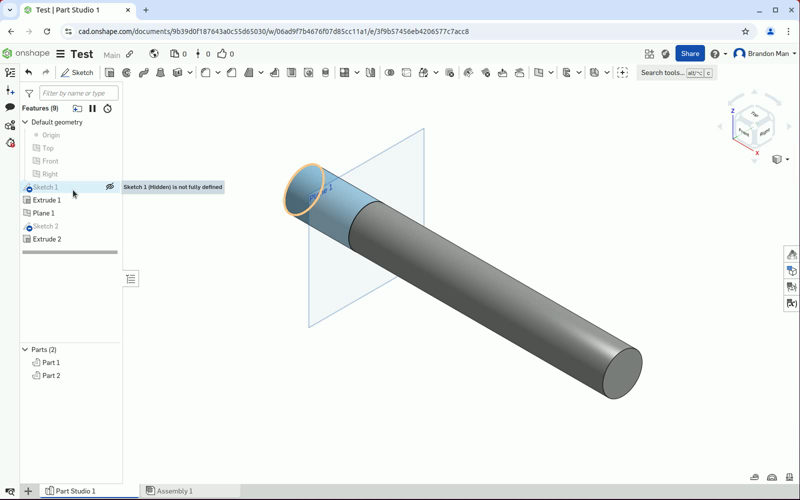
click(73, 189)